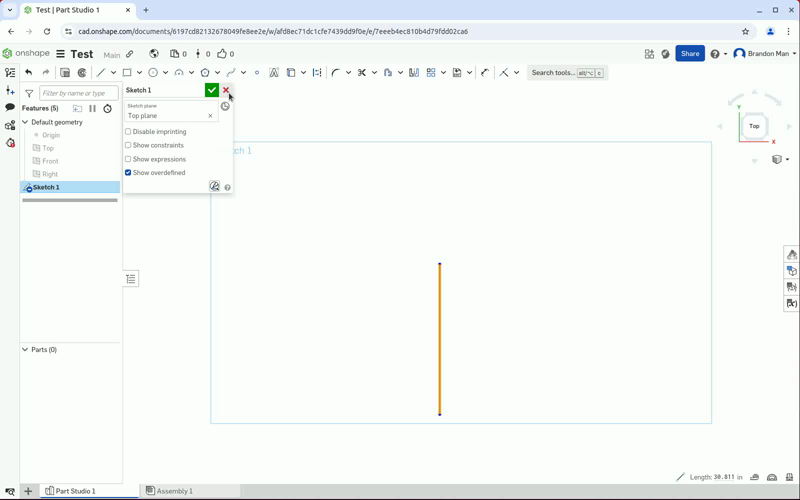
key(shift+h)
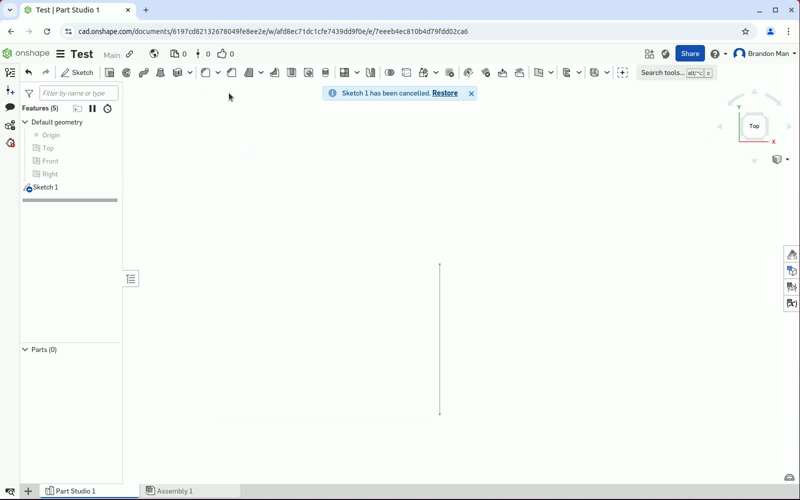
key(shift+s)
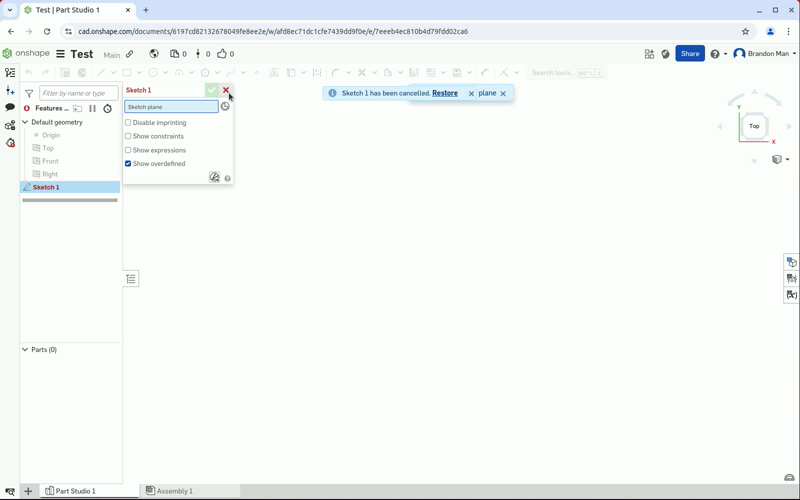
mouse_move(73, 150)
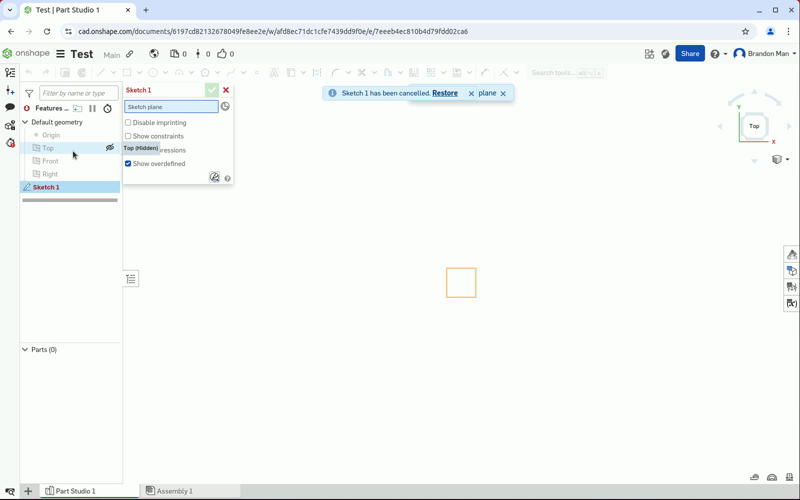
click(73, 150)
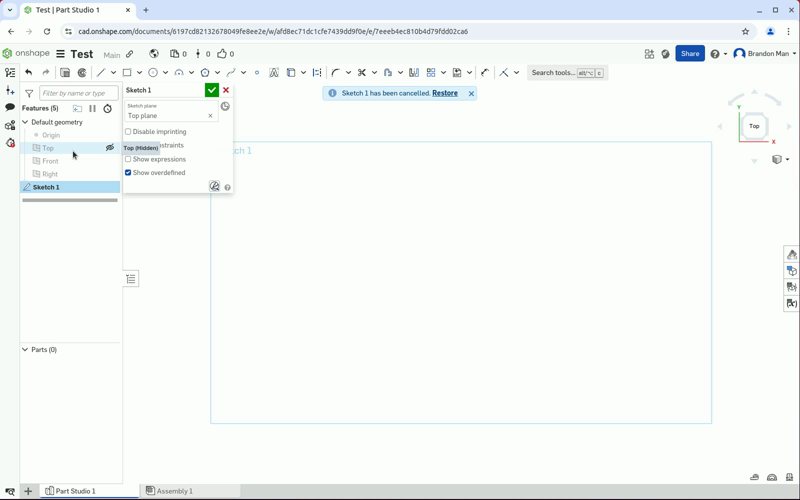
mouse_move(73, 352)
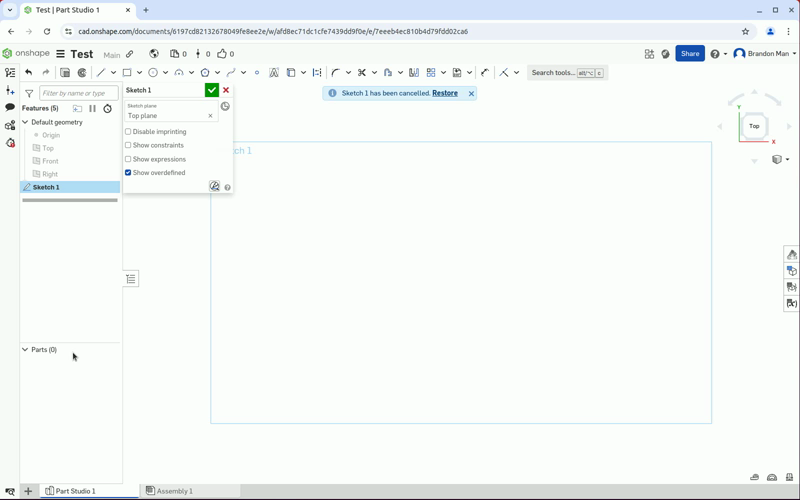
key(y)
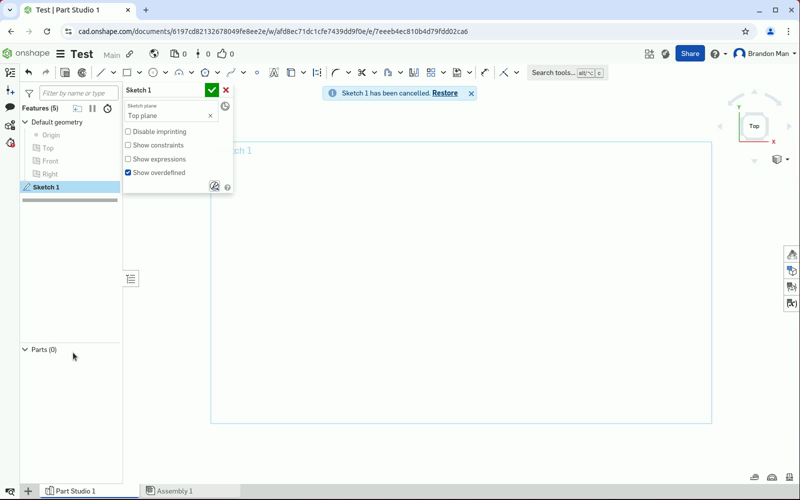
key(l)
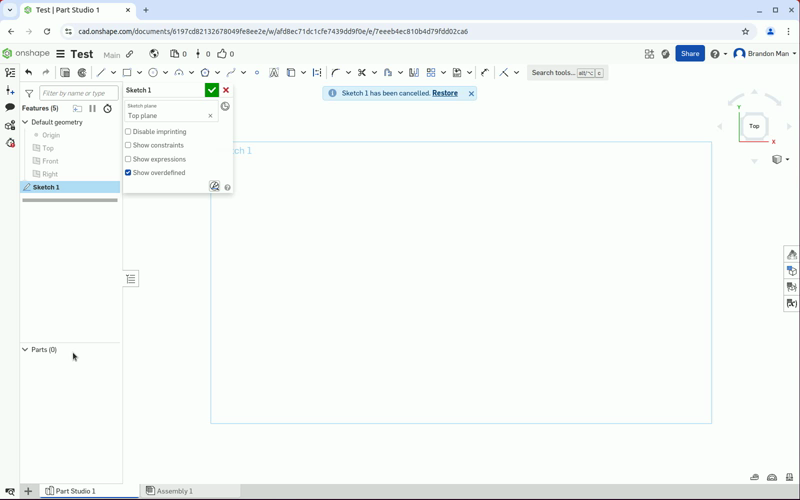
key_down(shift)
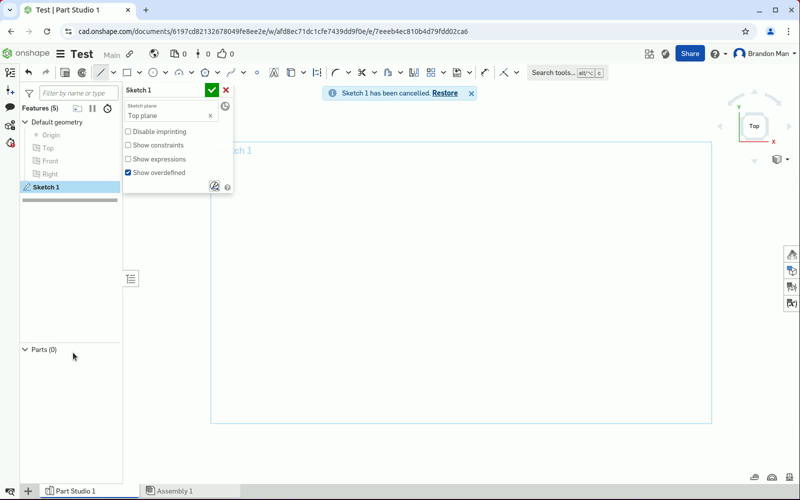
mouse_move(348, 349)
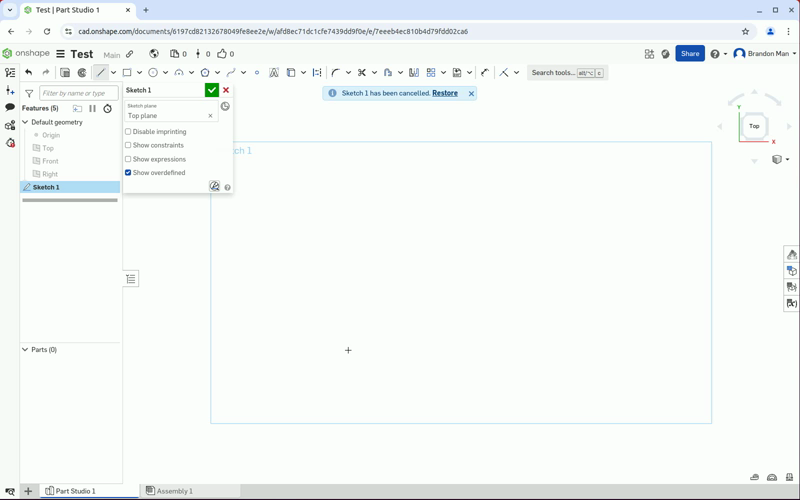
click(348, 349)
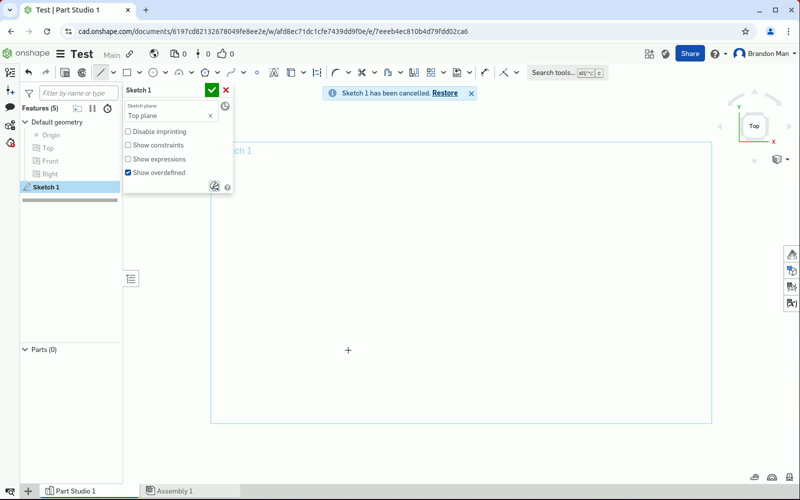
key_up(shift)
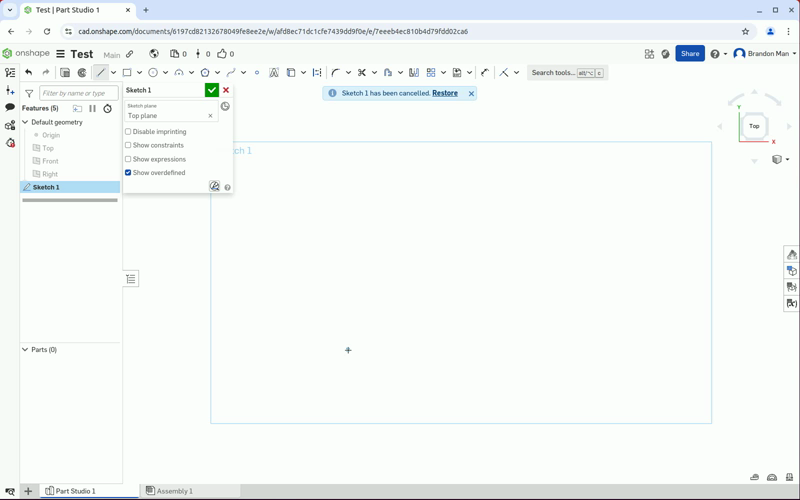
key_down(shift)
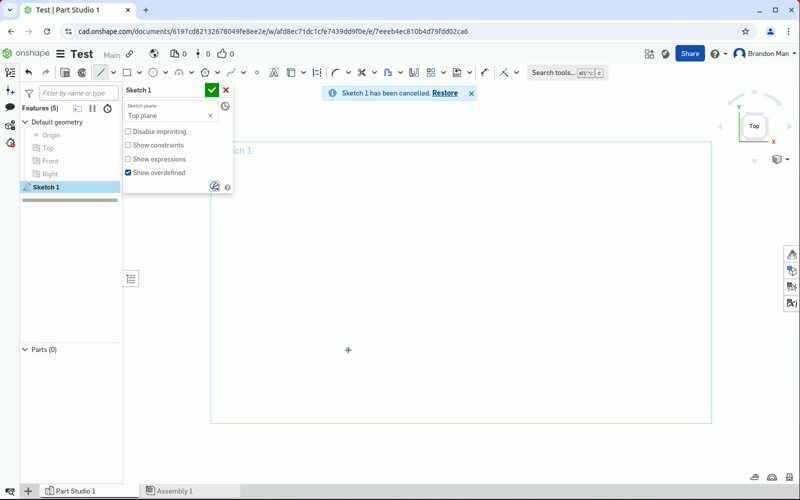
mouse_move(572, 349)
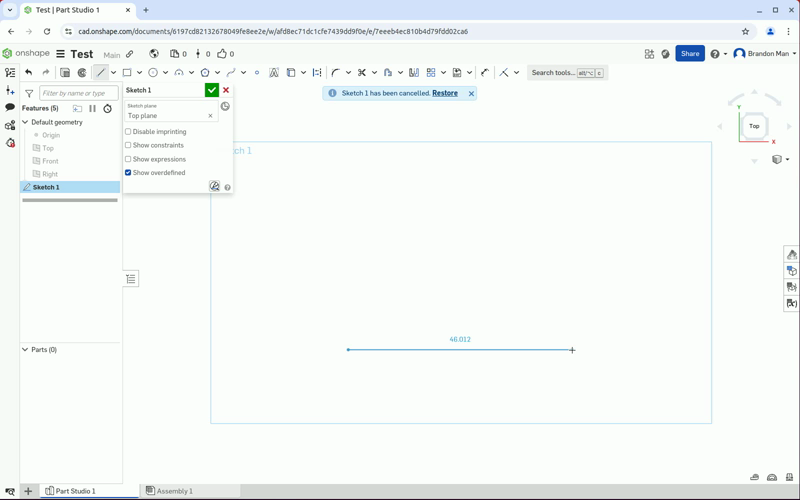
click(572, 349)
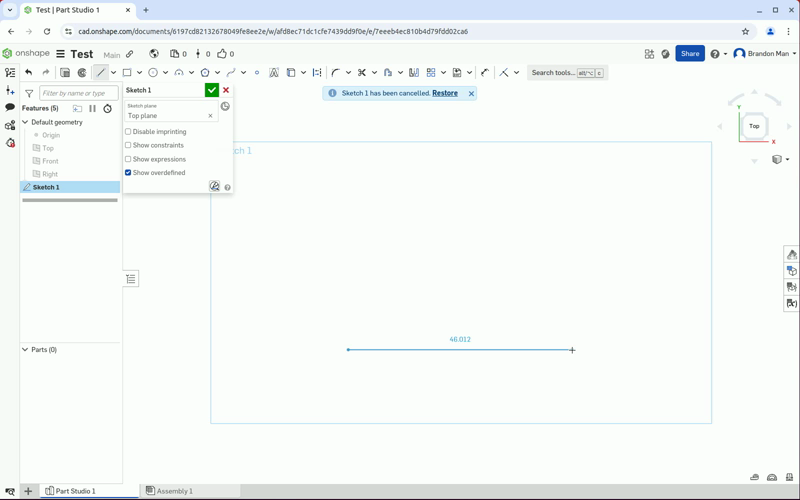
key_up(shift)
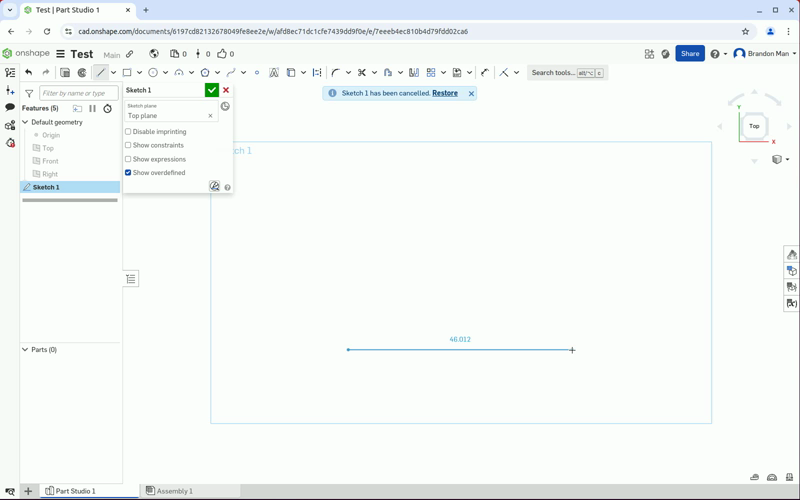
key_down(shift)
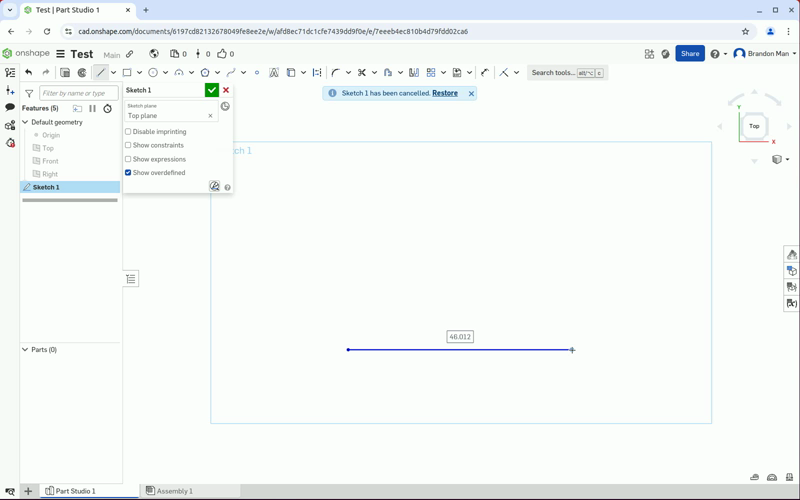
mouse_move(572, 274)
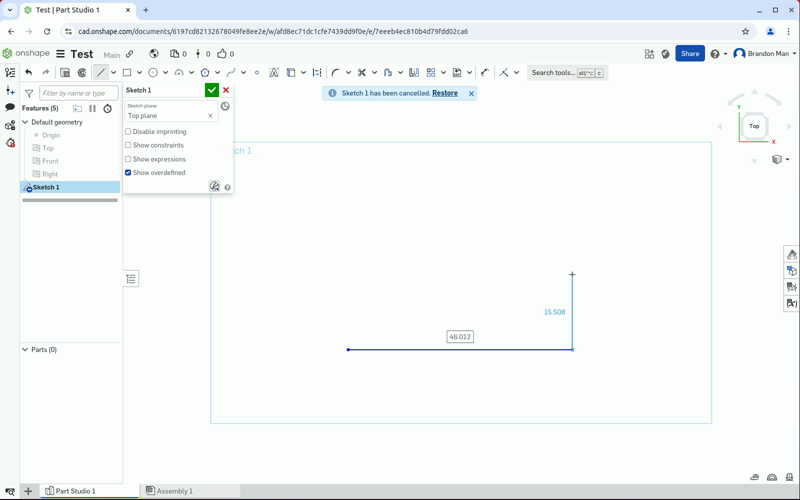
click(572, 274)
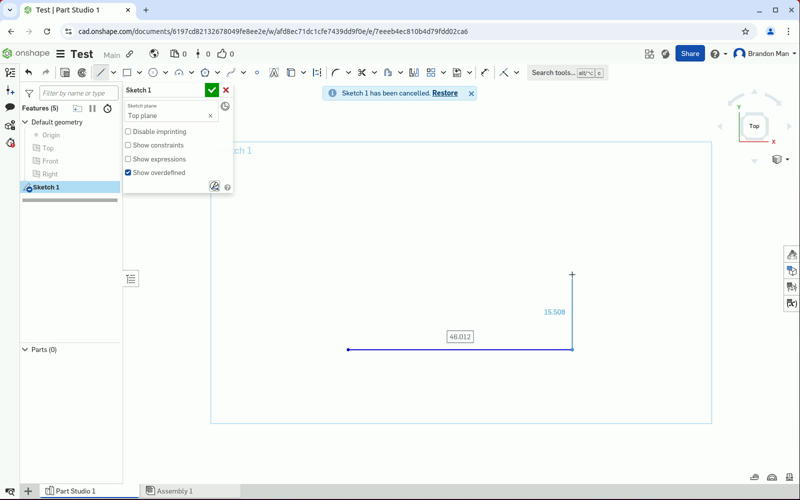
key_up(shift)
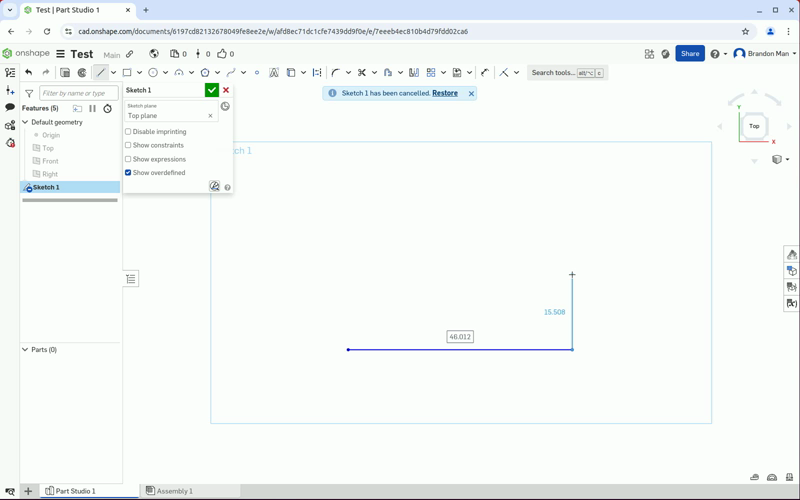
key_down(shift)
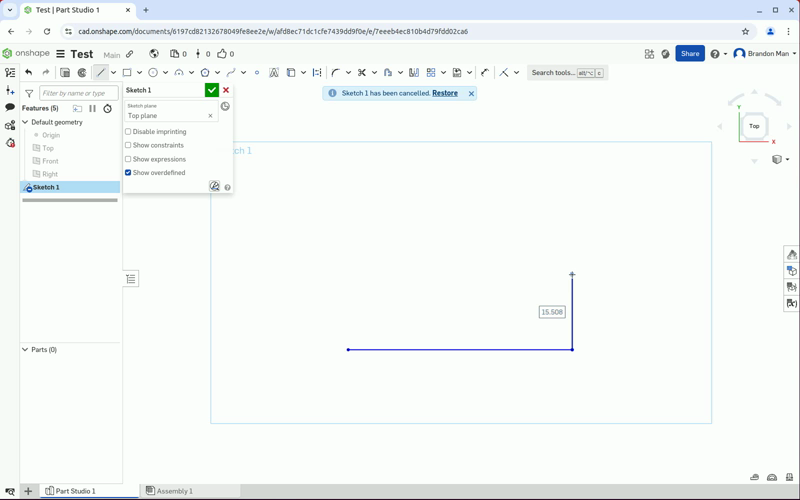
mouse_move(348, 274)
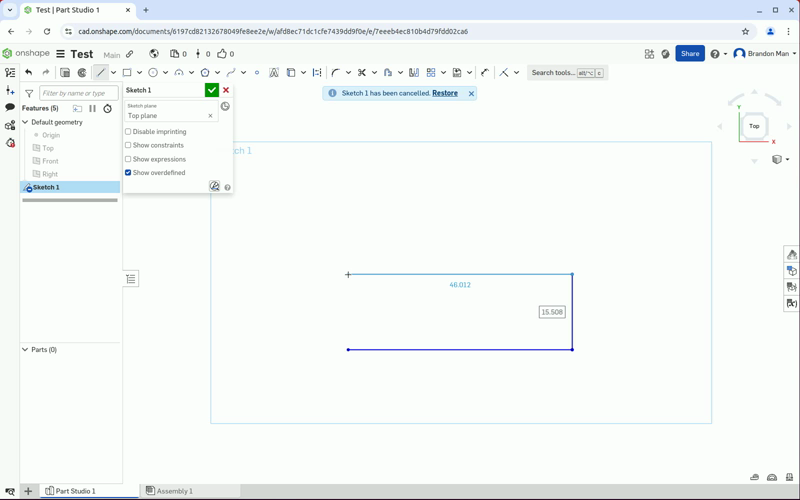
click(348, 274)
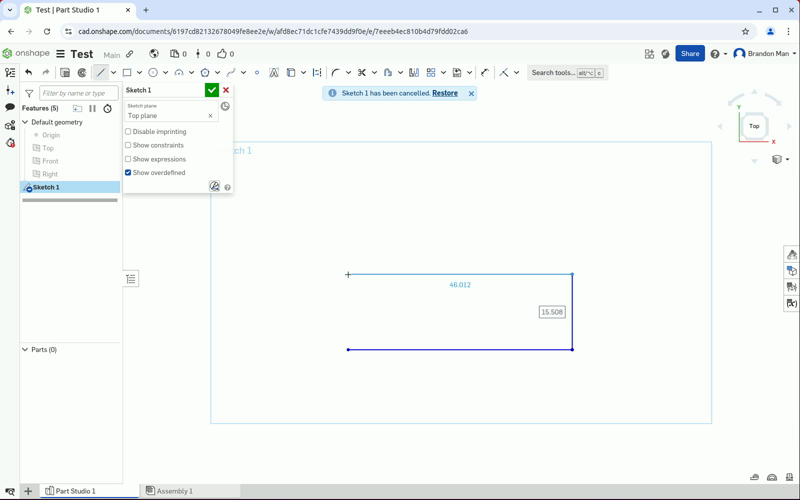
key_up(shift)
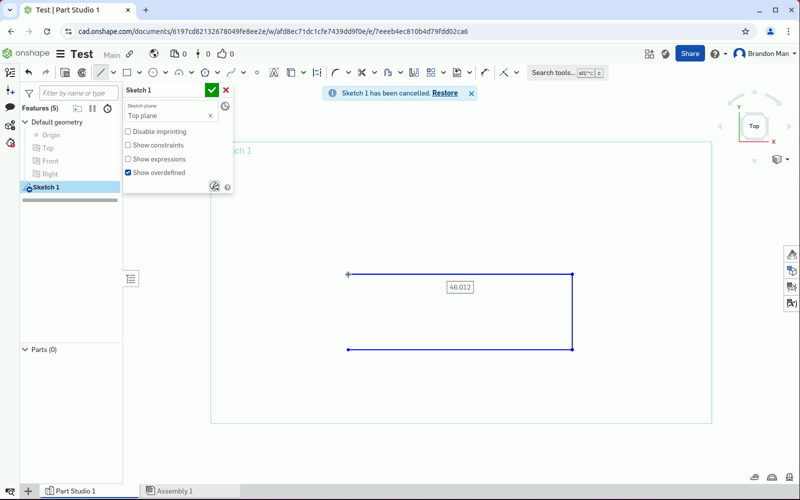
key_down(shift)
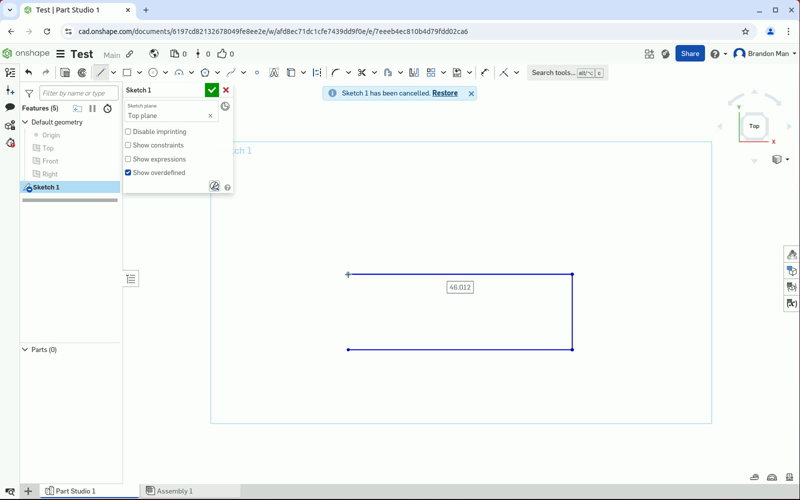
mouse_move(348, 349)
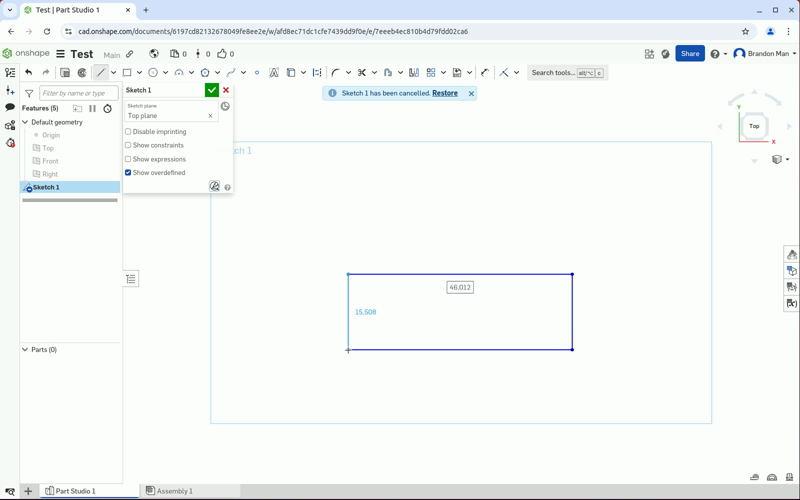
key_up(shift)
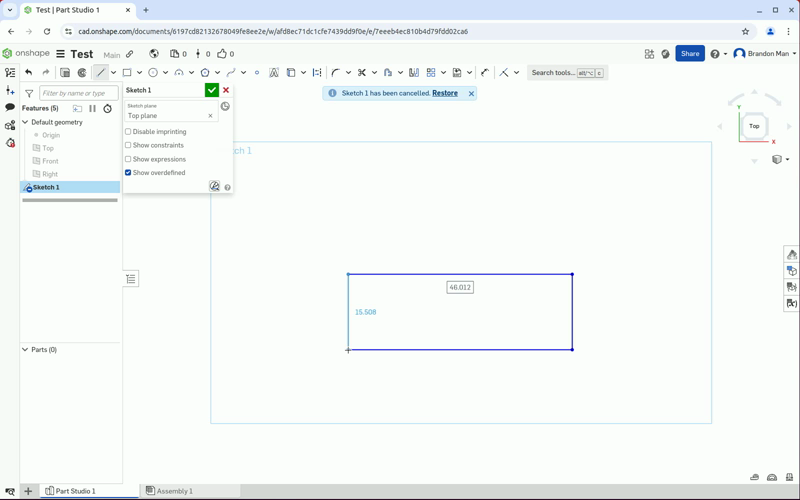
click(348, 349)
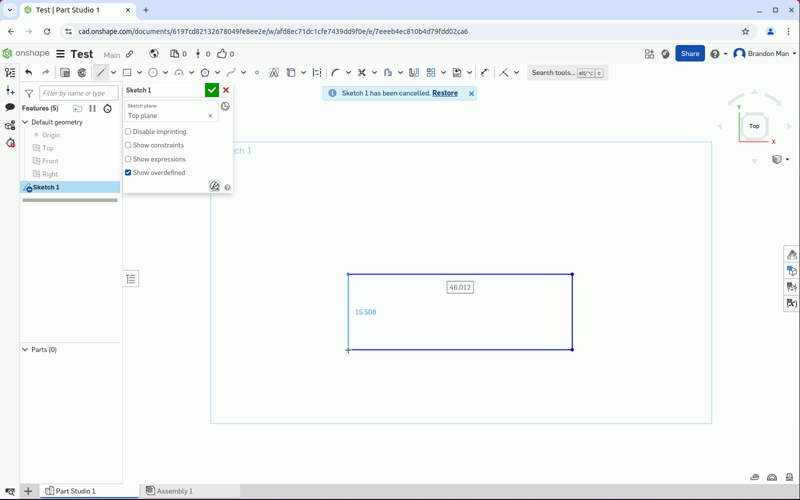
key(esc)
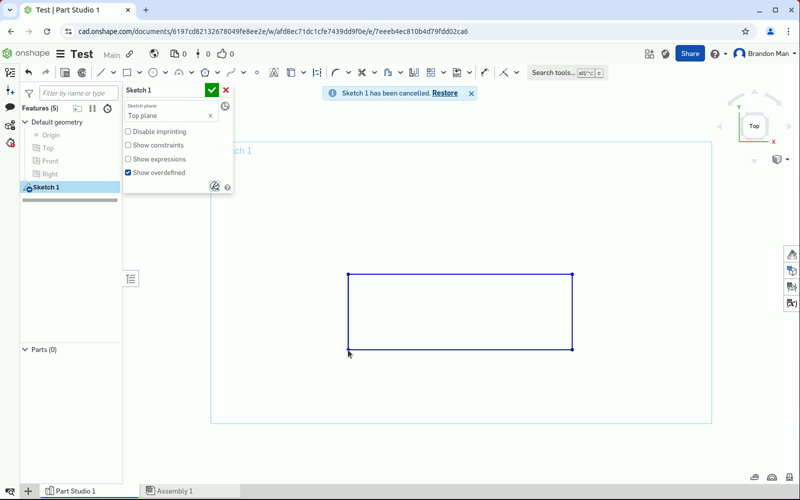
mouse_move(369, 329)
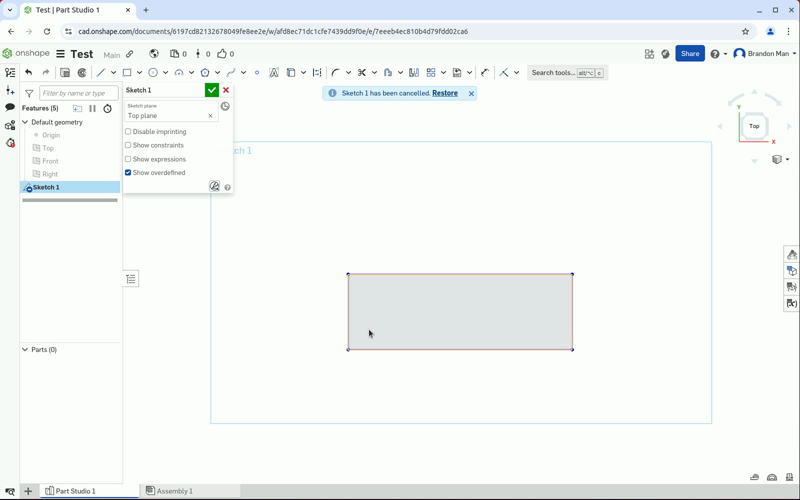
click(369, 329)
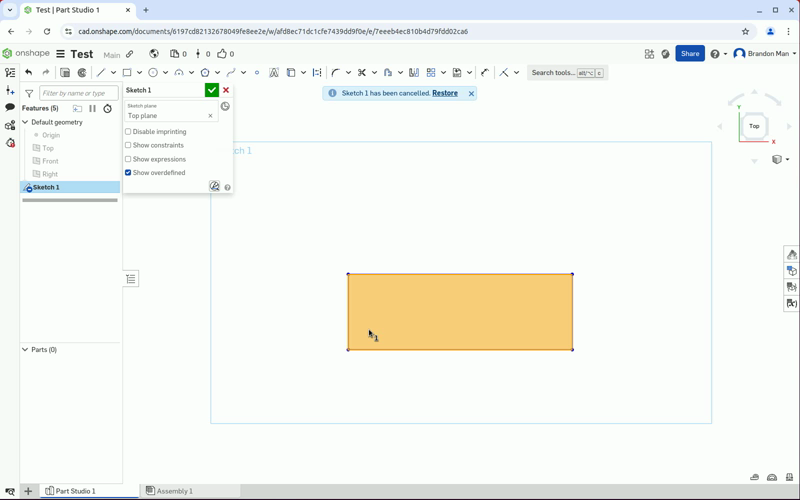
mouse_move(73, 352)
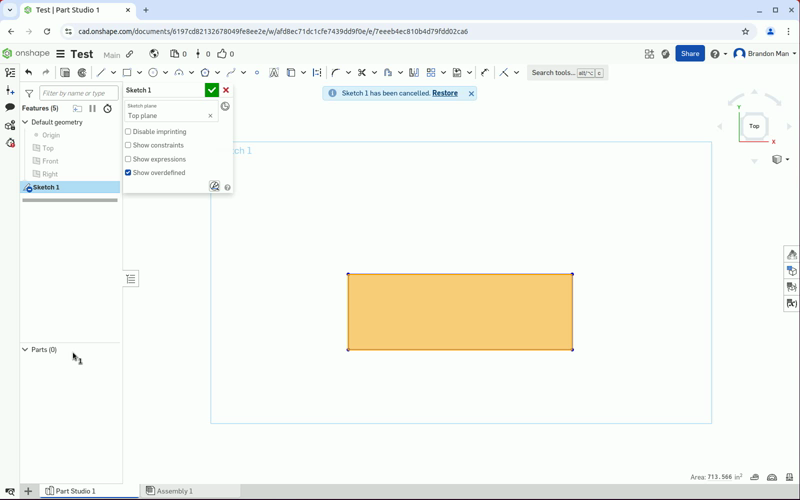
key(shift+y)
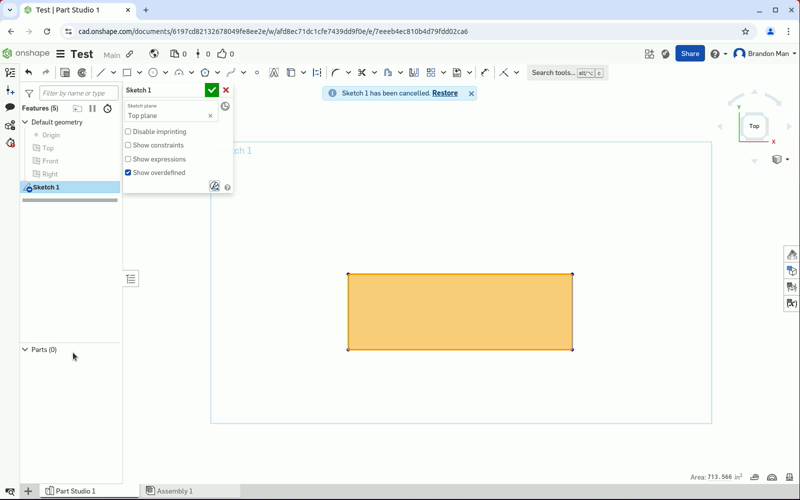
key(shift+e)
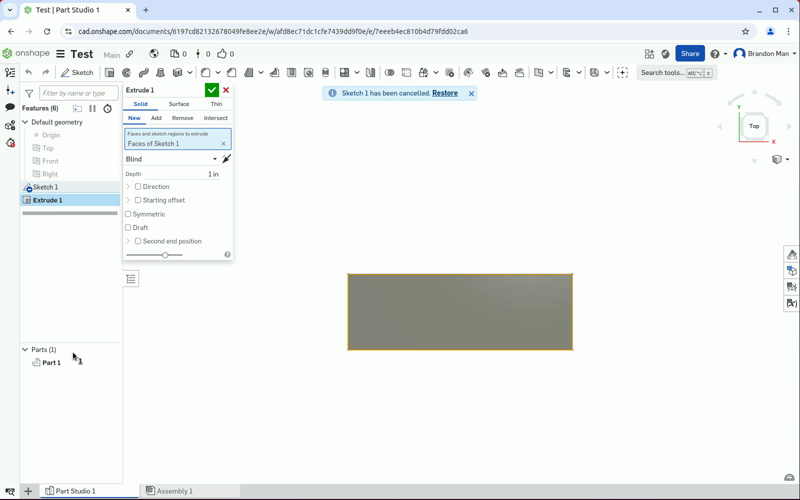
mouse_move(143, 106)
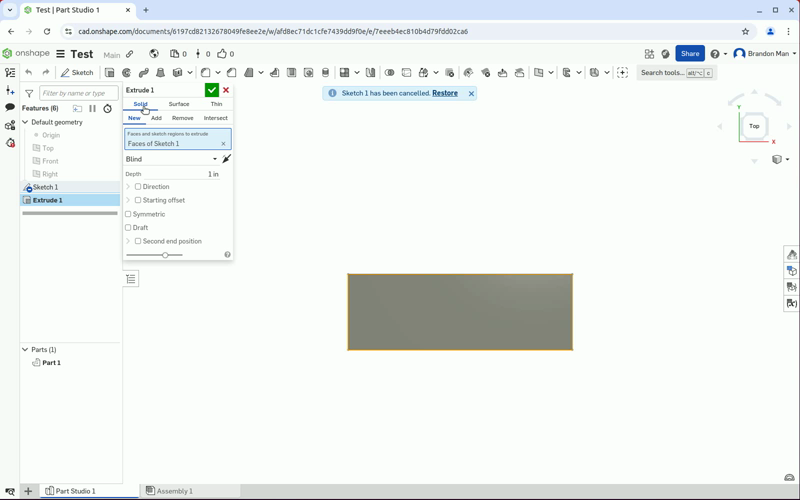
click(143, 106)
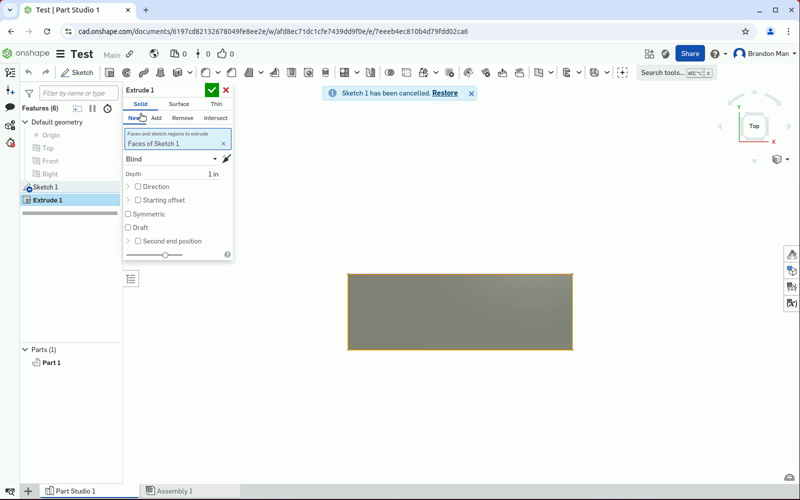
mouse_move(137, 120)
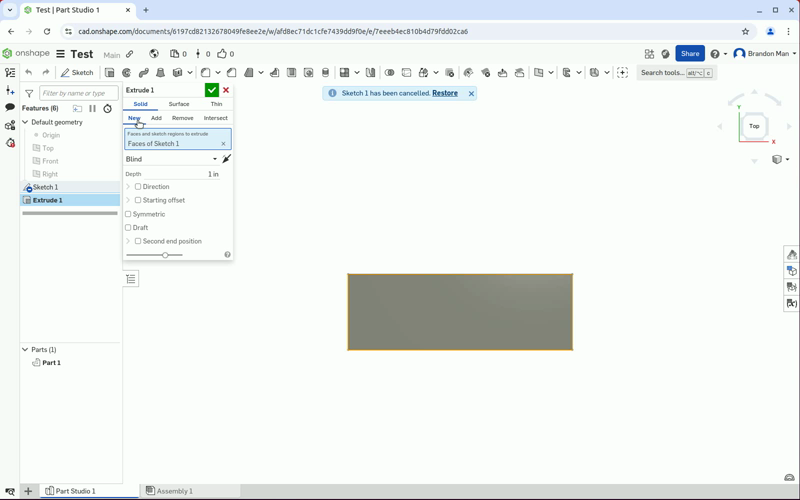
click(137, 120)
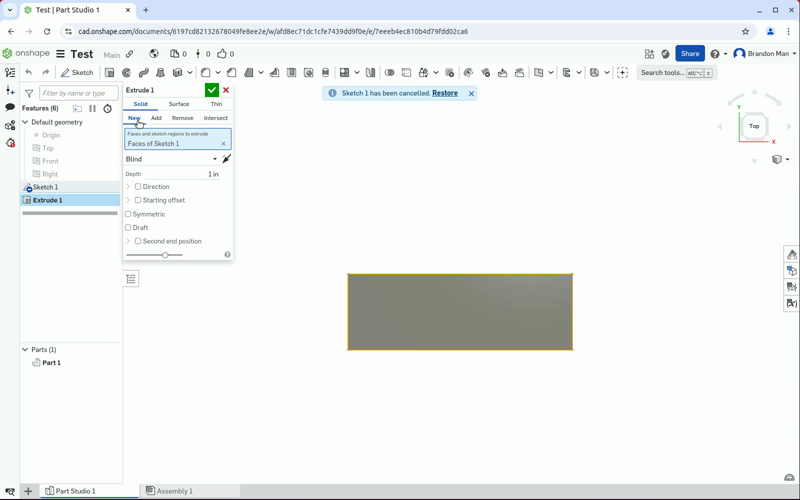
key(tab, 4)
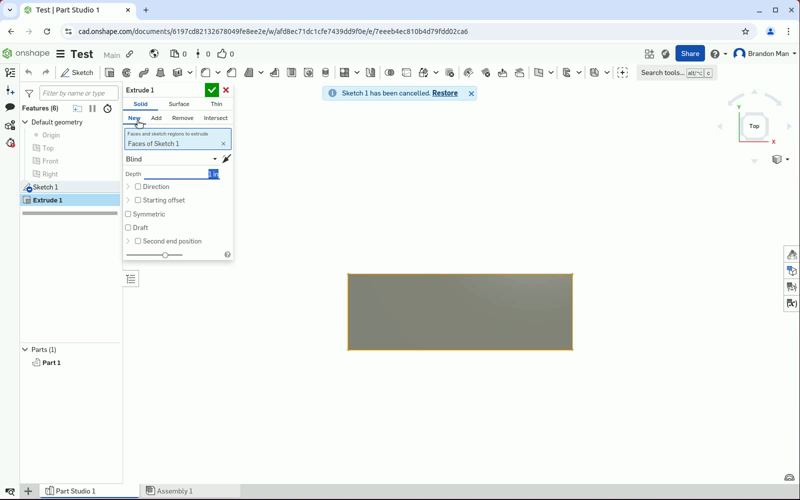
text(0.963)
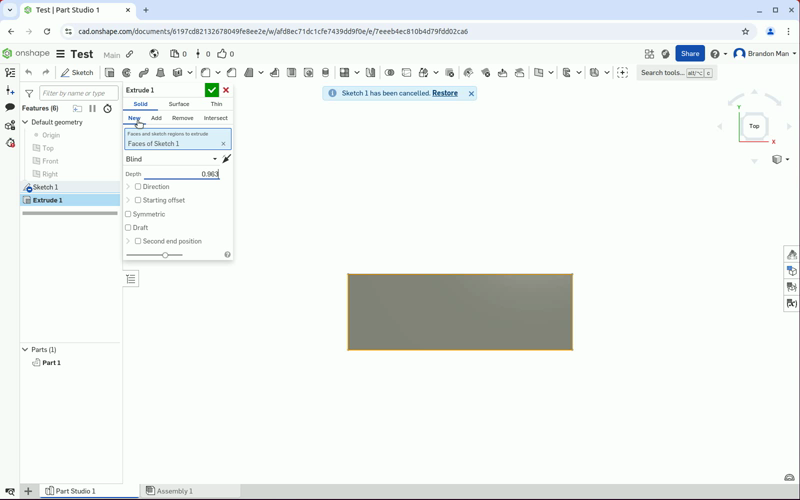
key(enter)
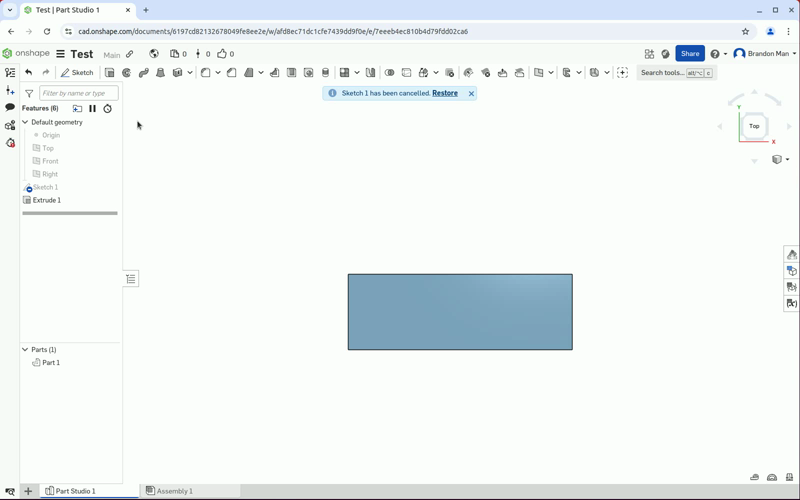
key(shift+h)
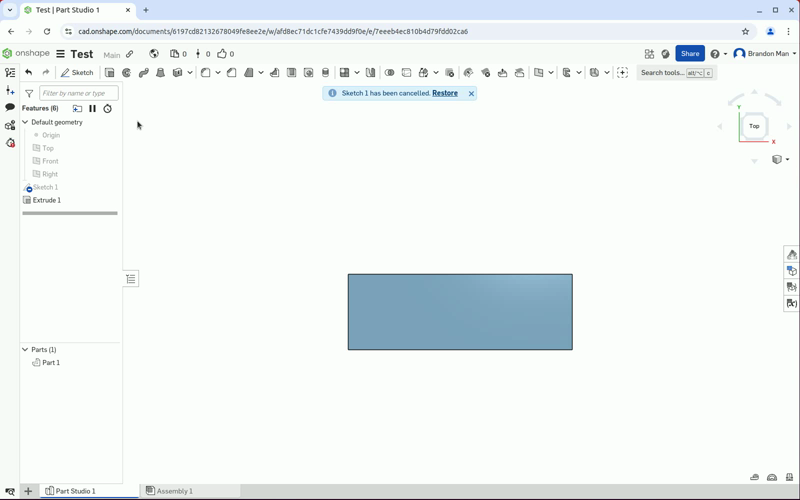
key(shift+h)
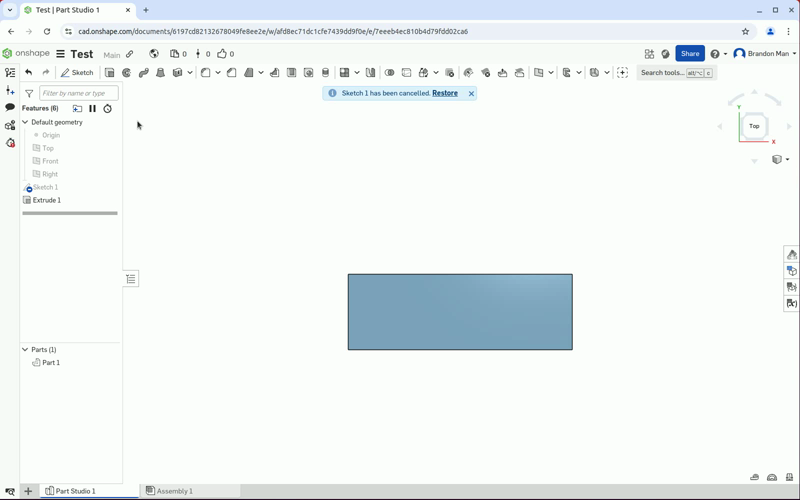
mouse_move(73, 189)
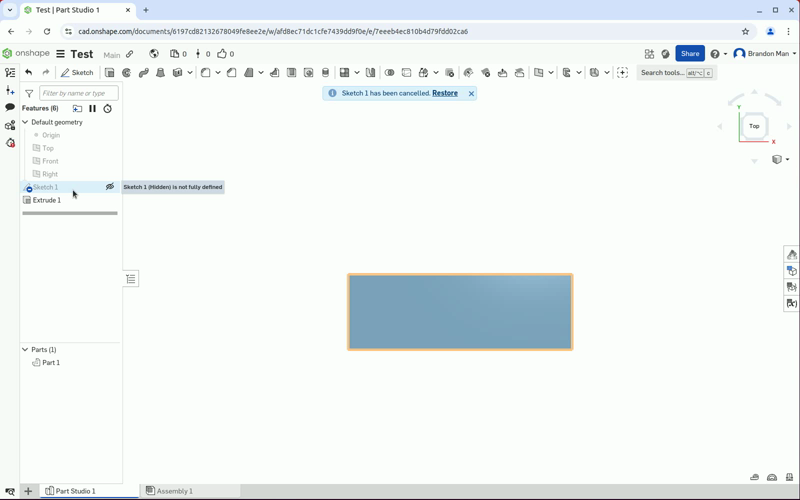
click(73, 189)
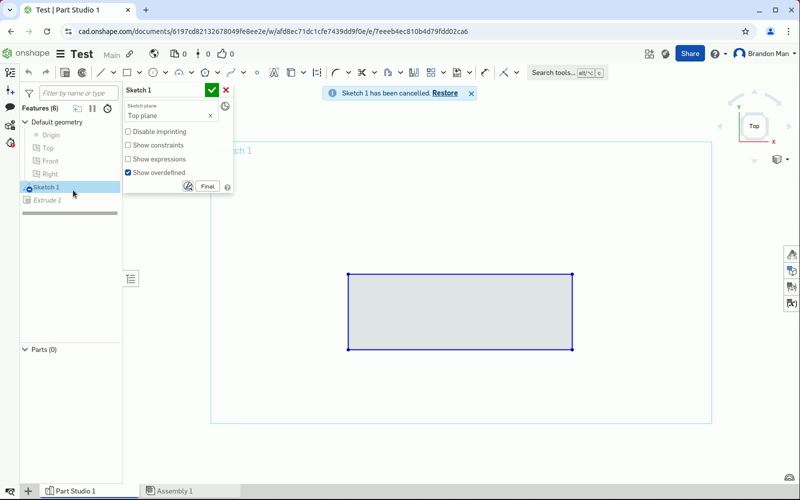
mouse_move(229, 92)
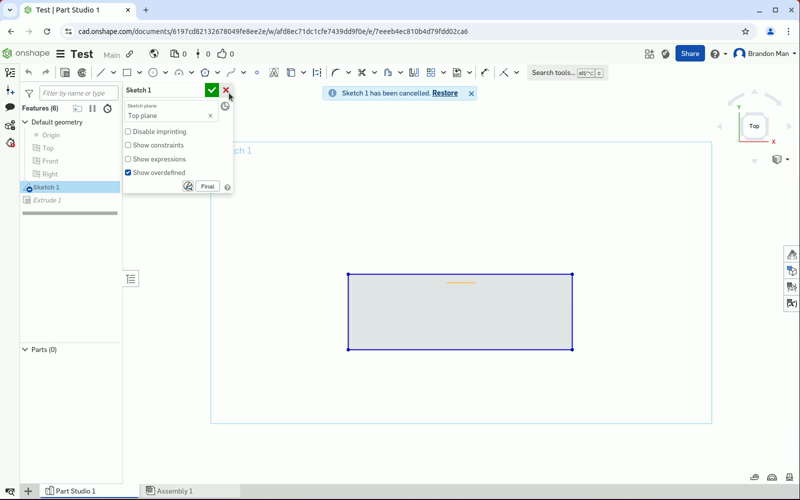
click(229, 92)
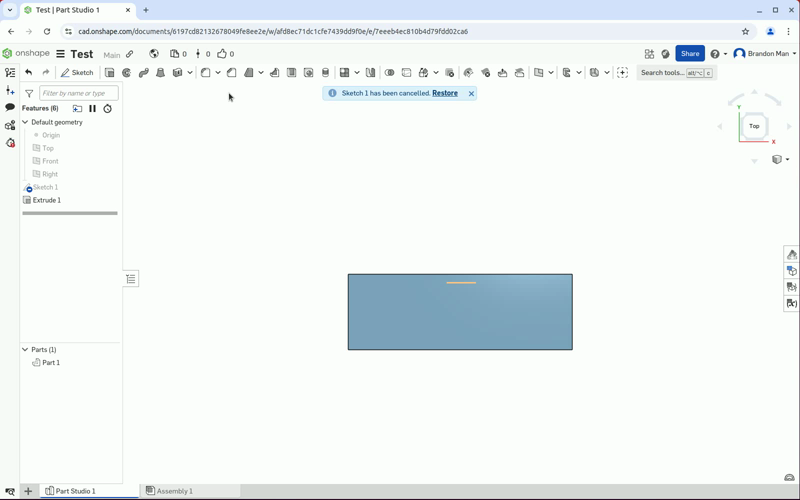
mouse_move(541, 75)
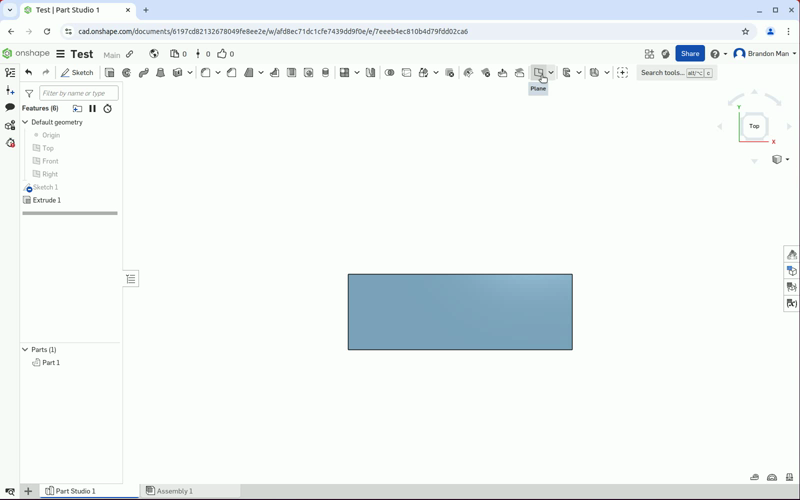
click(541, 75)
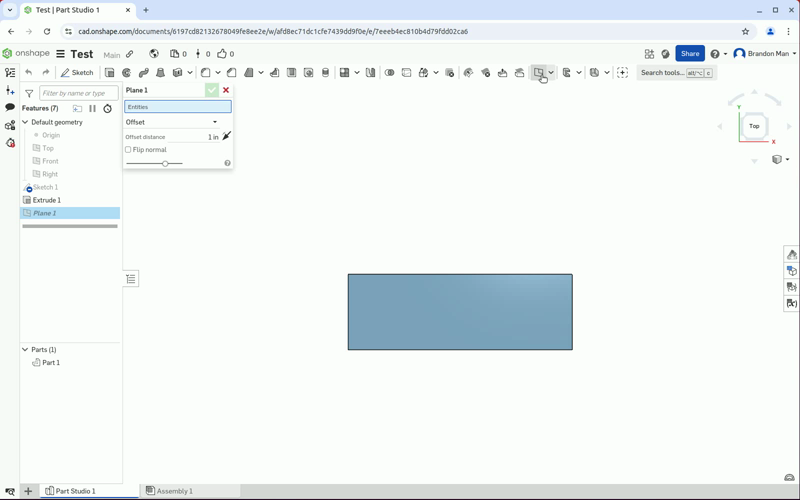
mouse_move(73, 150)
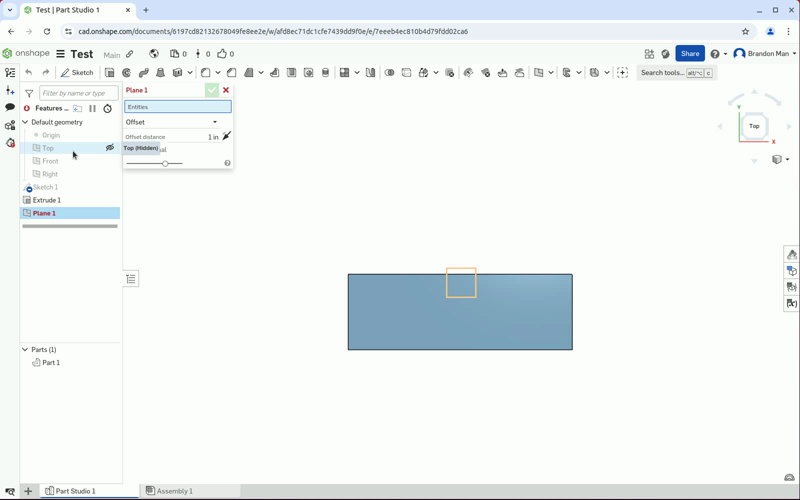
click(73, 150)
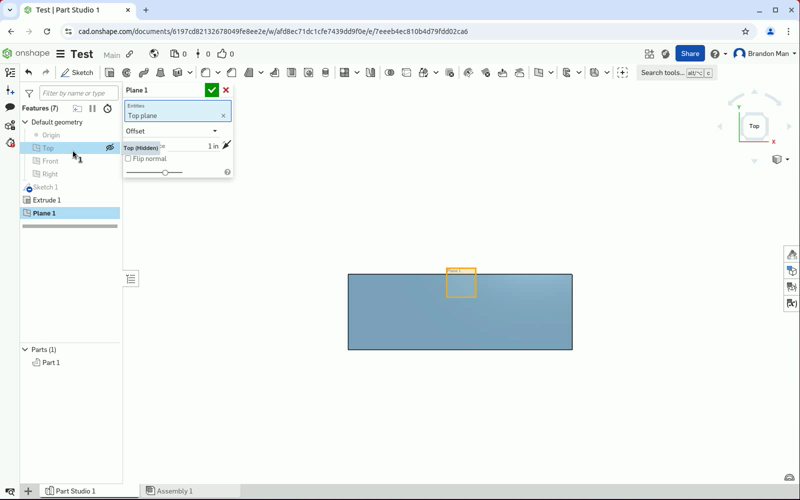
key(tab, 2)
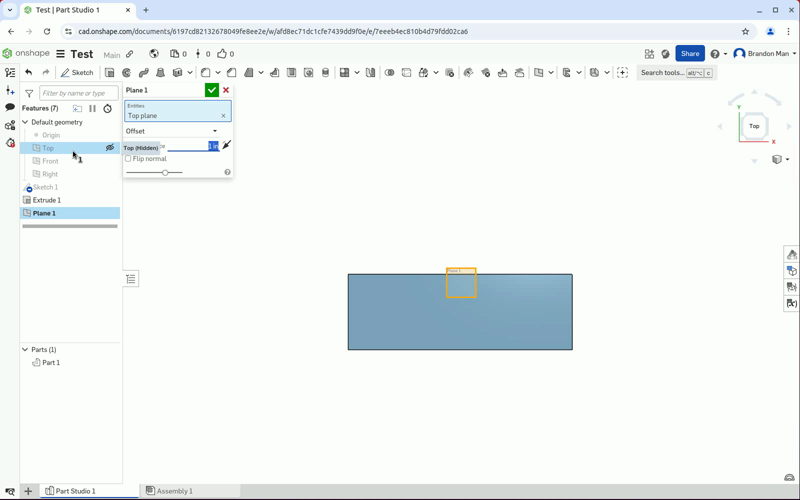
text(0.955)
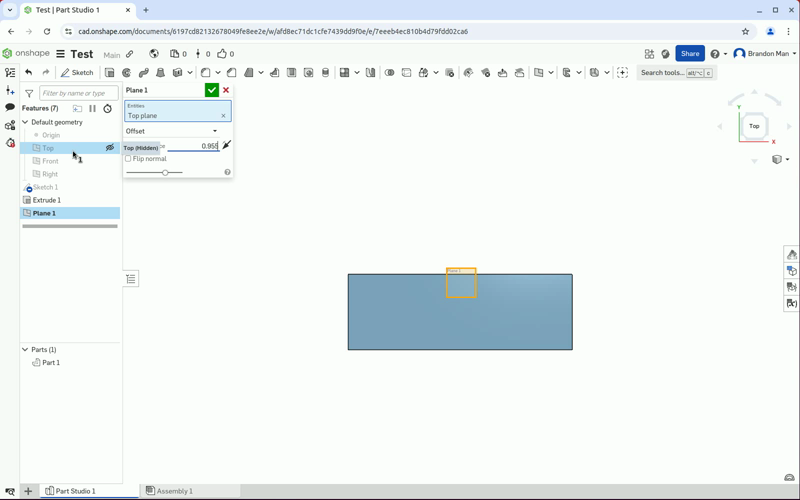
key(enter, 2)
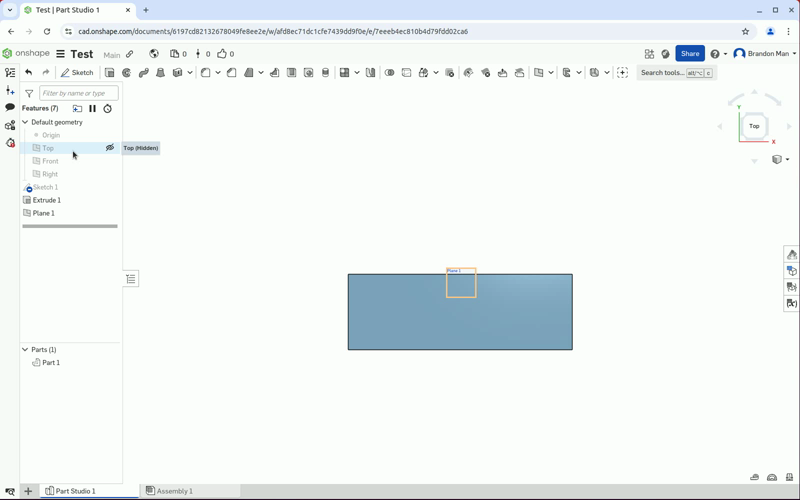
key(shift+s)
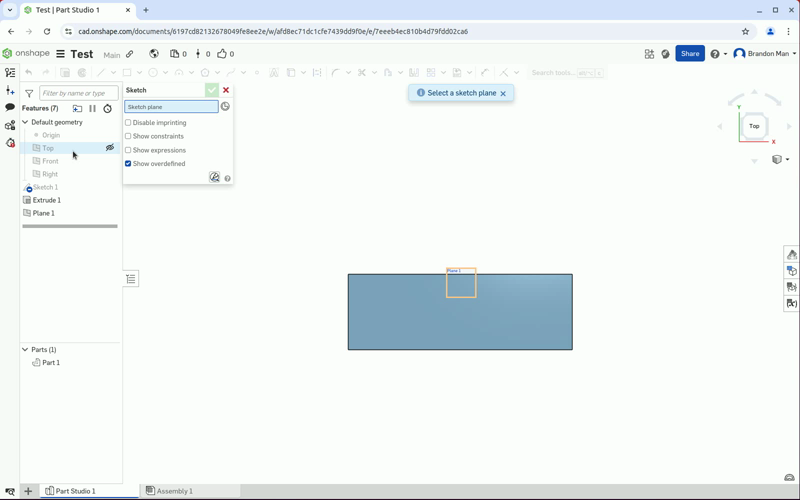
mouse_move(73, 215)
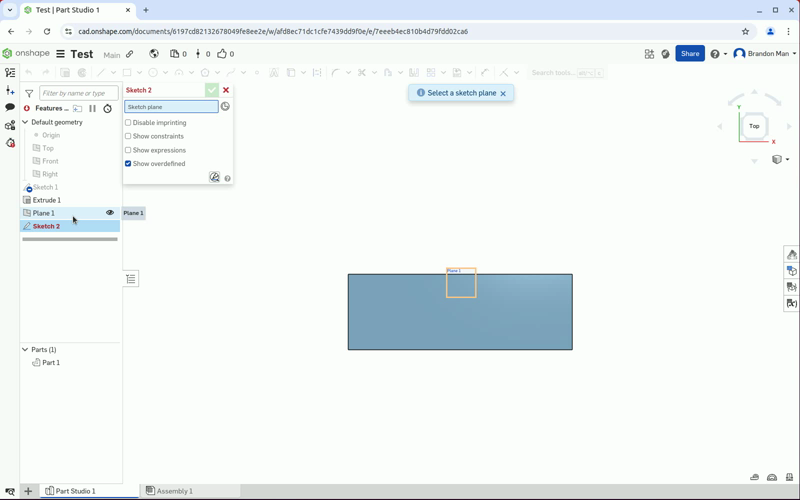
click(73, 215)
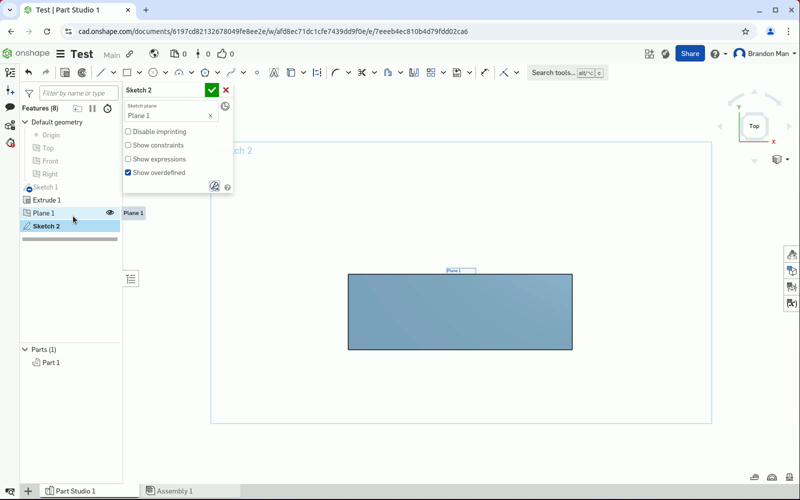
mouse_move(73, 352)
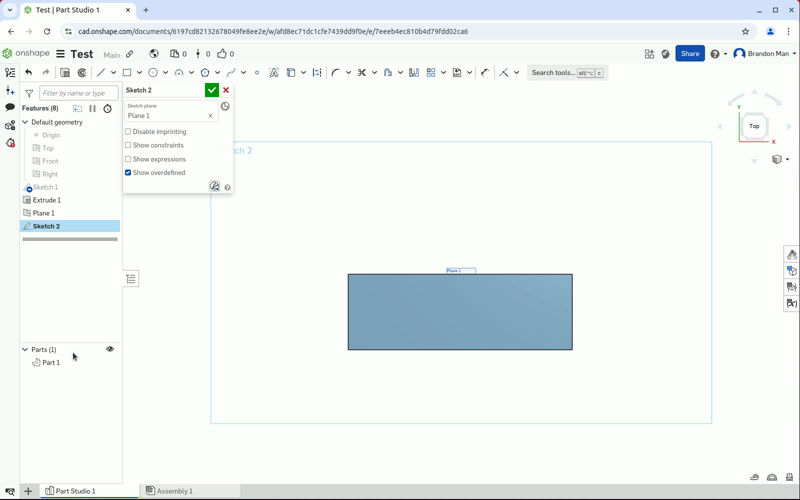
key(y)
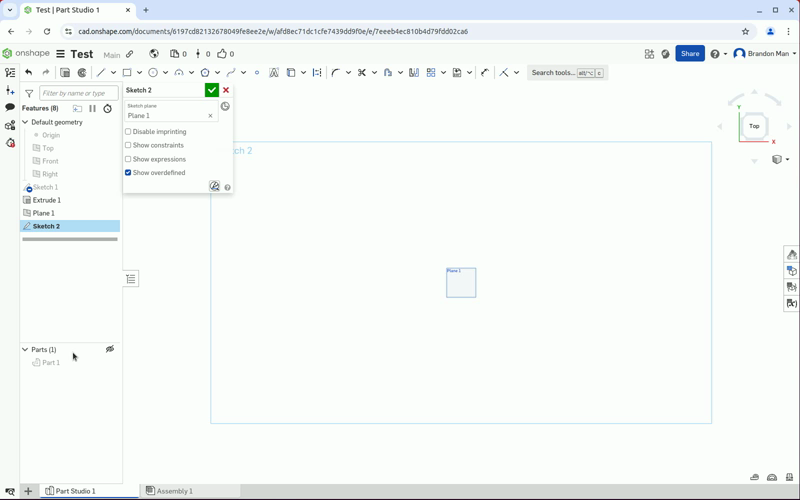
key(l)
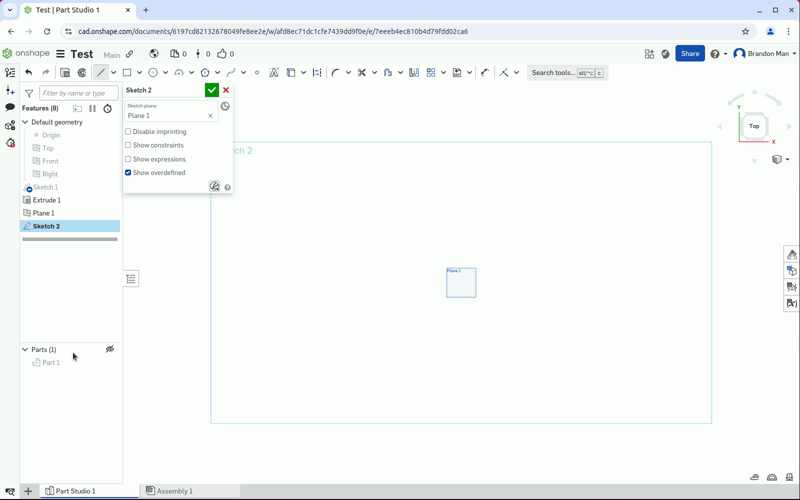
key_down(shift)
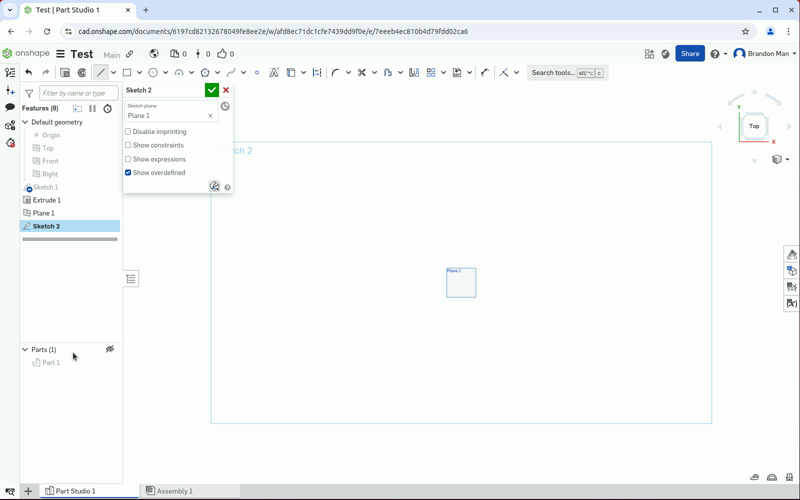
mouse_move(437, 336)
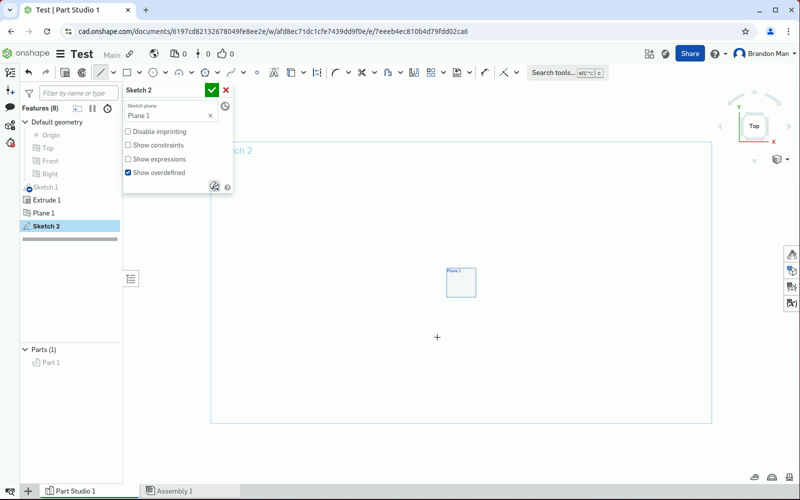
click(437, 336)
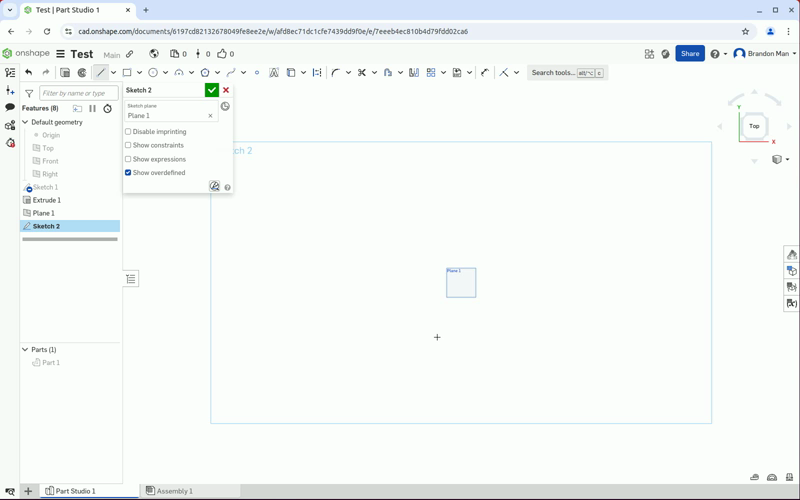
key_up(shift)
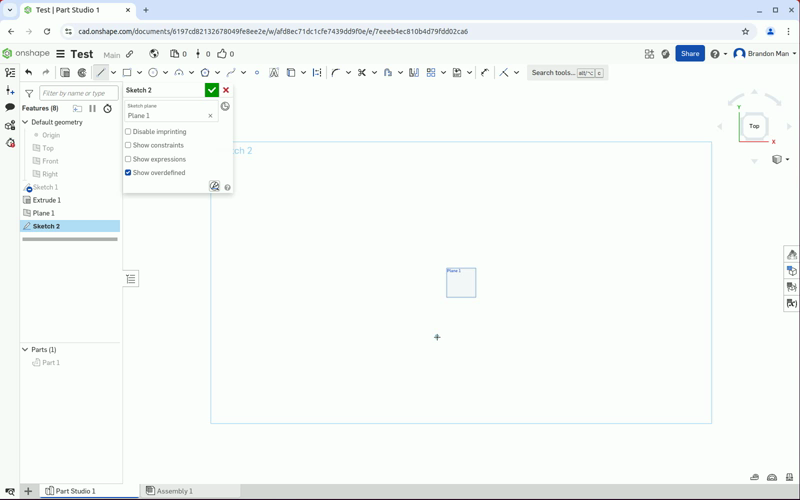
key_down(shift)
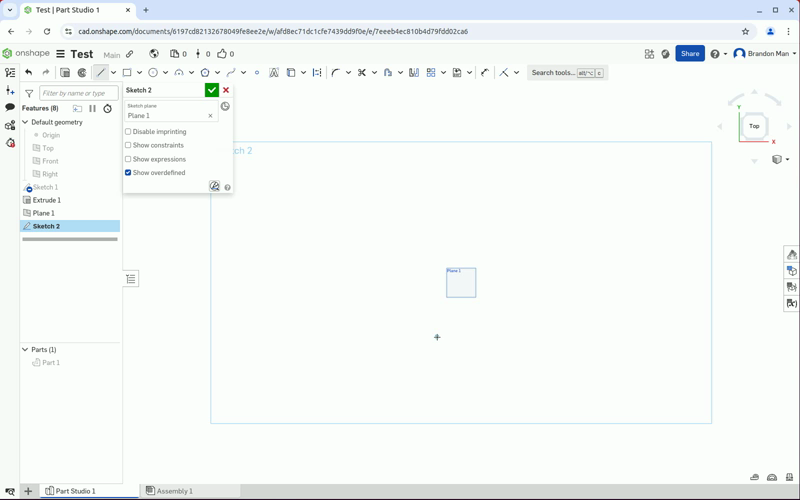
mouse_move(467, 336)
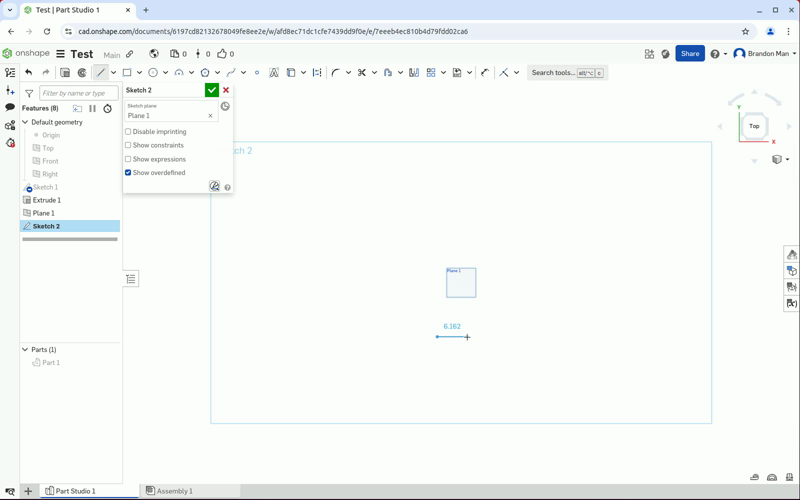
mouse_move(467, 336)
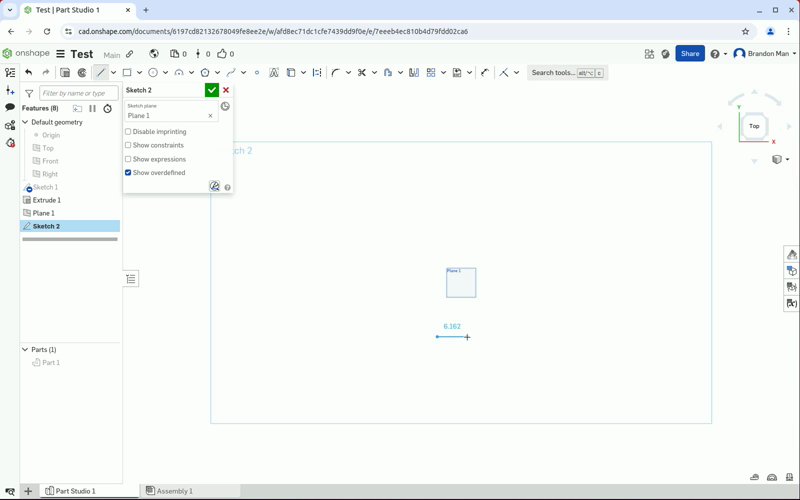
click(467, 336)
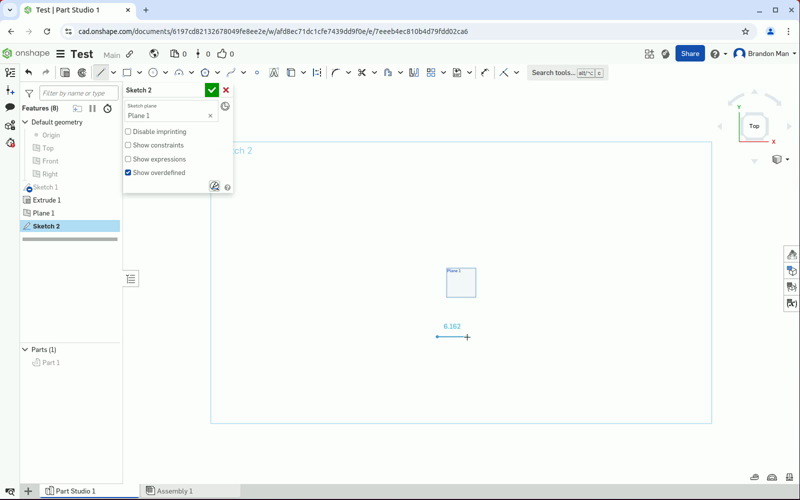
key_up(shift)
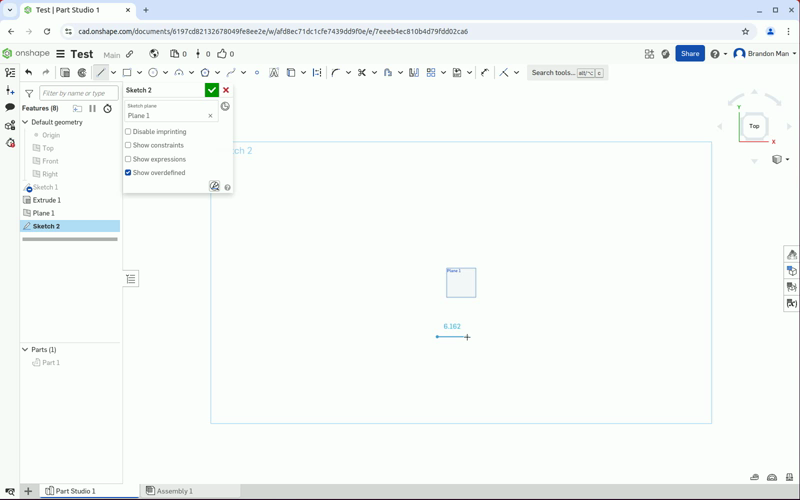
key_down(shift)
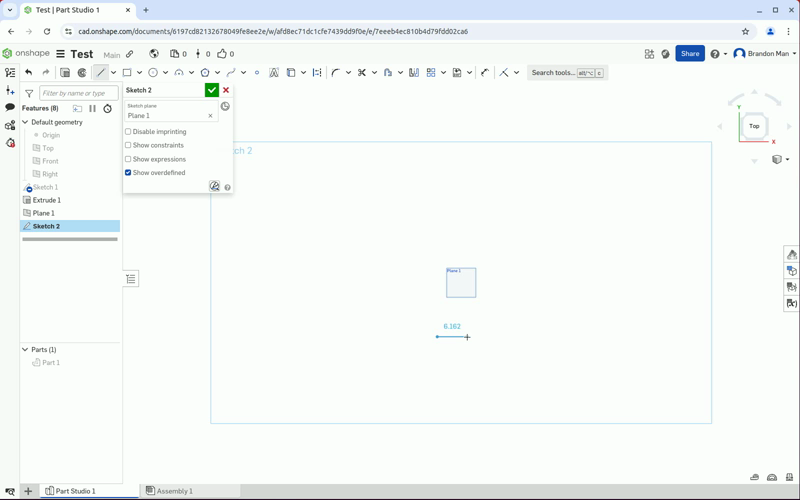
mouse_move(497, 336)
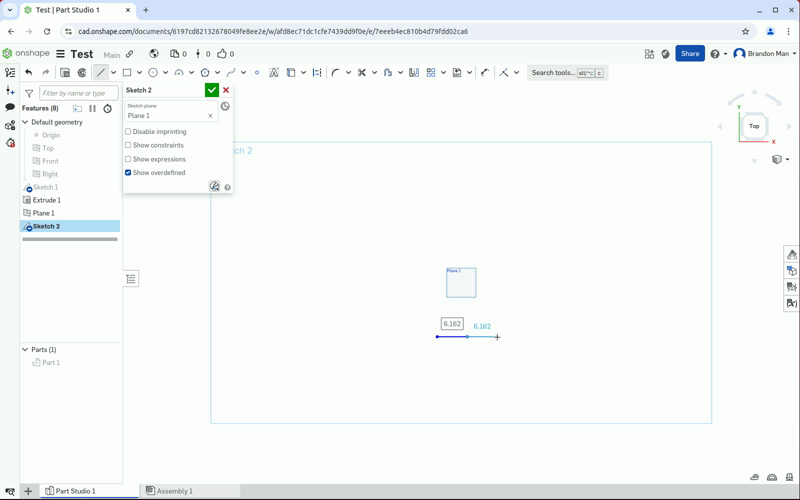
mouse_move(467, 291)
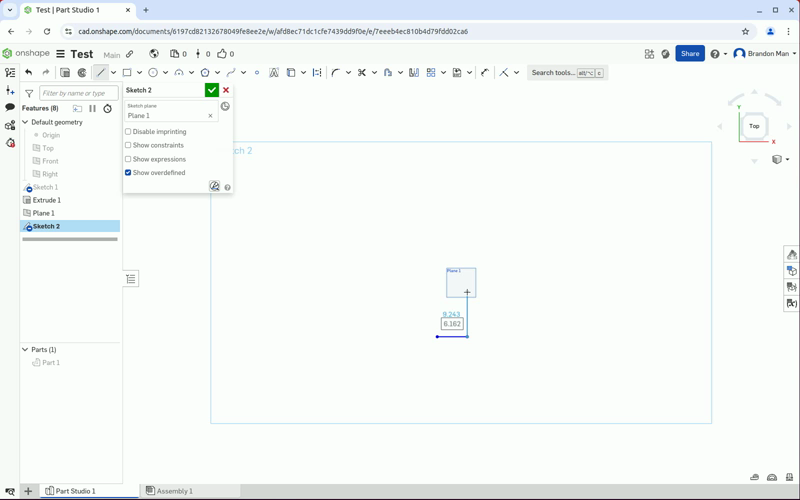
click(467, 291)
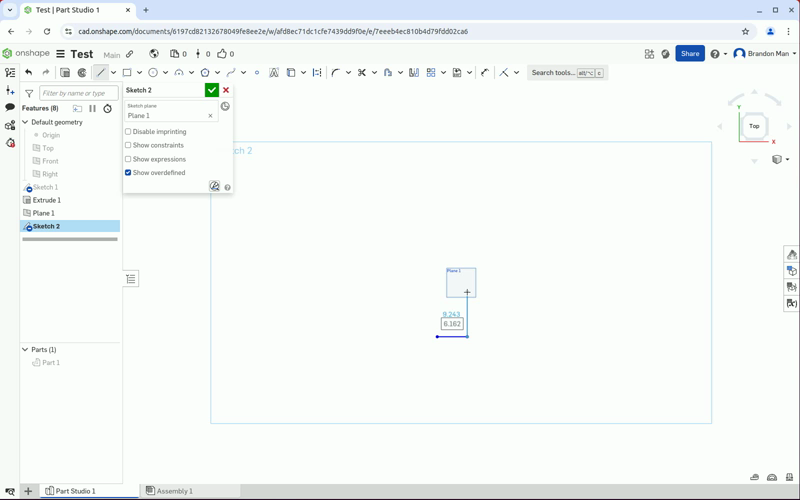
key_up(shift)
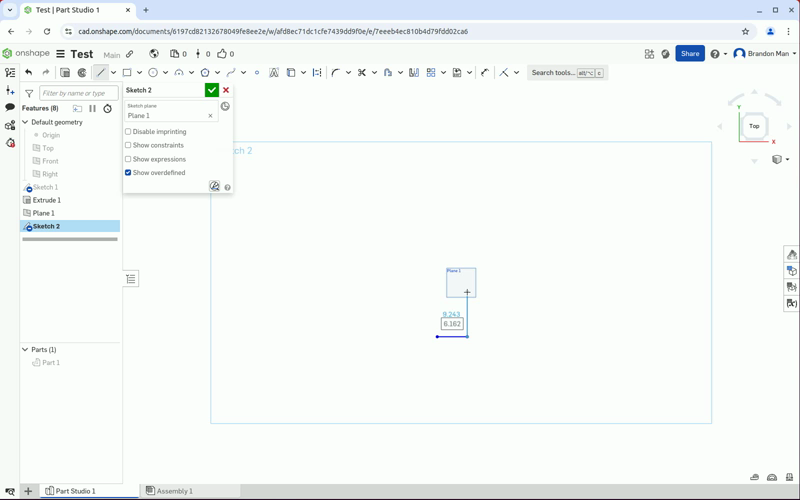
key_down(shift)
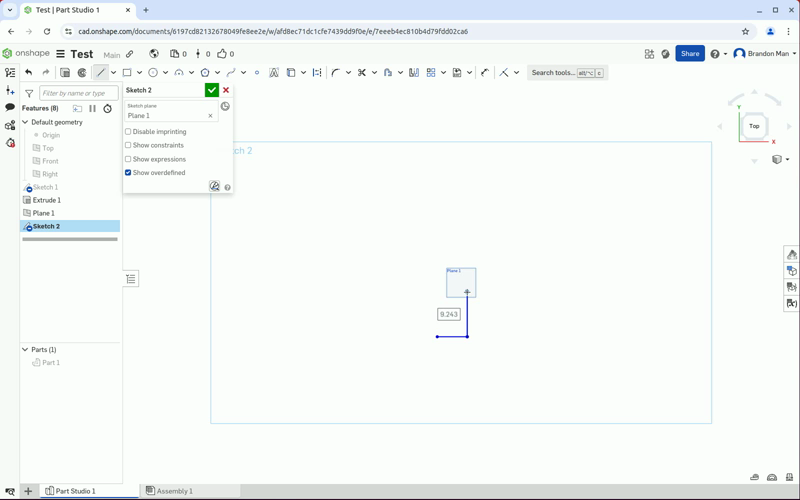
mouse_move(497, 291)
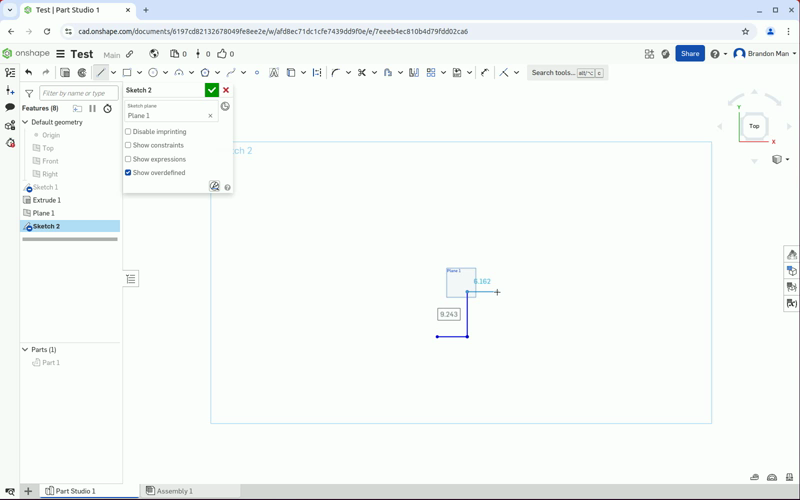
mouse_move(437, 291)
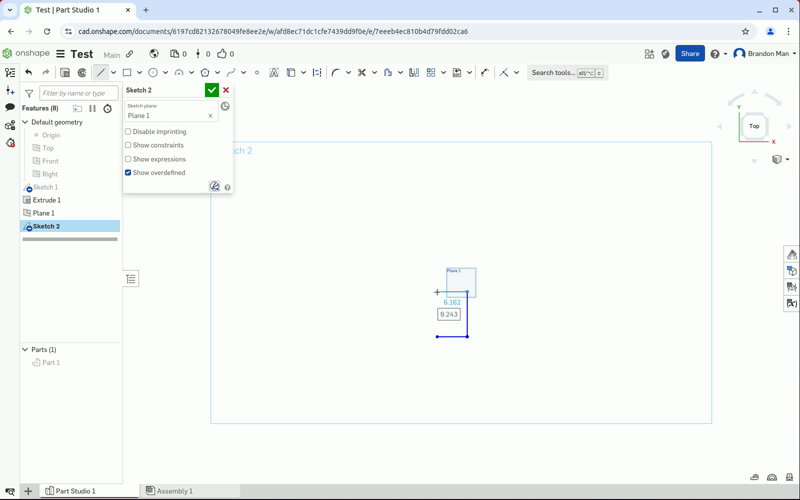
click(437, 291)
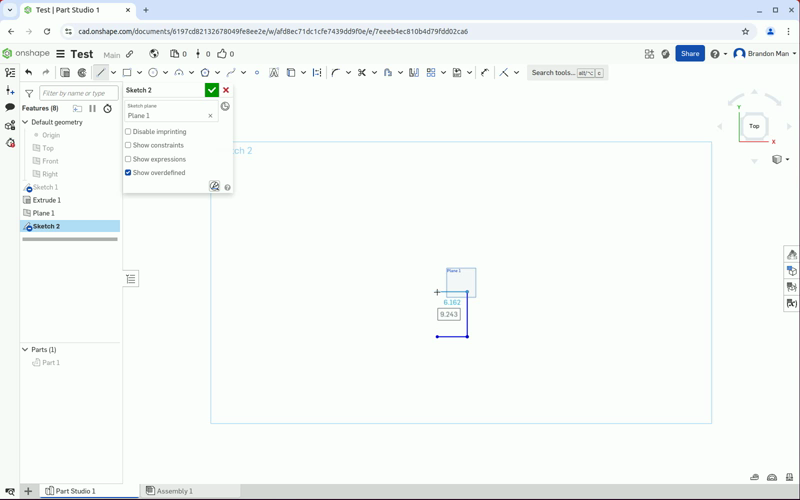
key_up(shift)
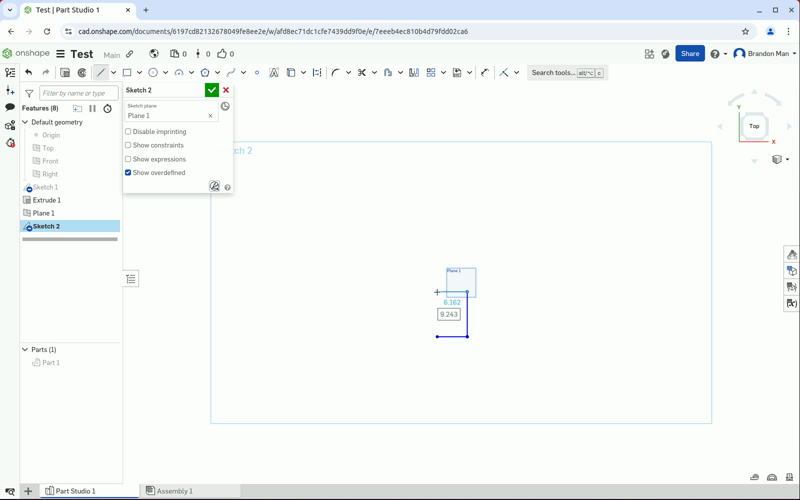
mouse_move(467, 291)
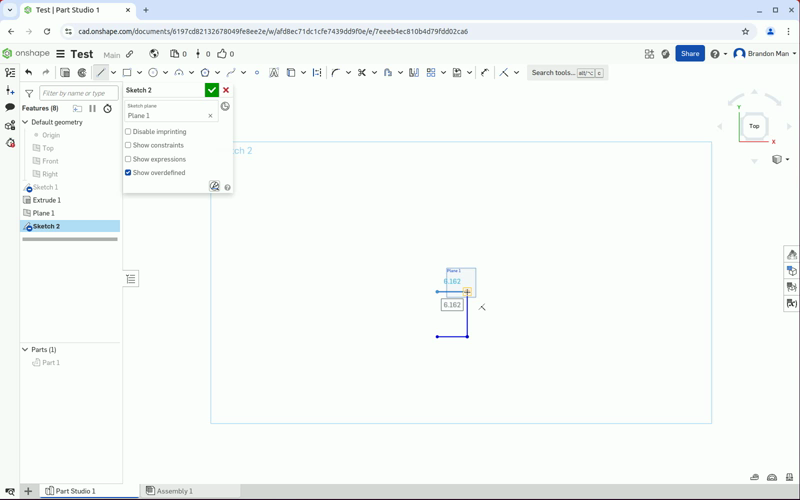
key_down(shift)
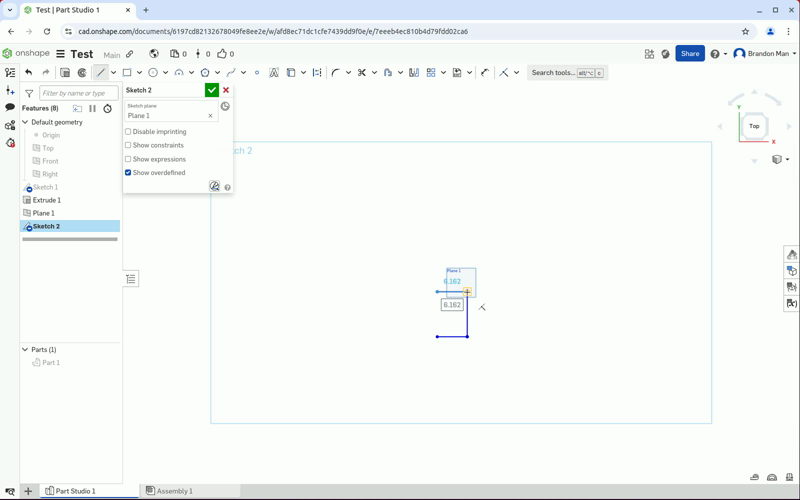
mouse_move(437, 336)
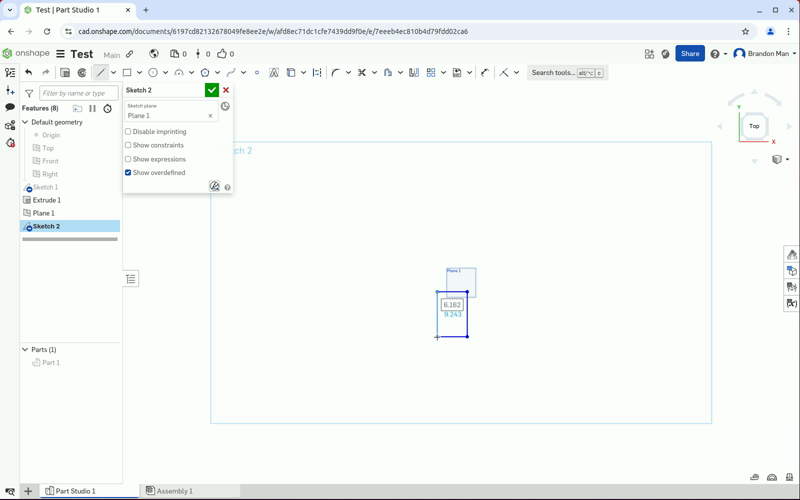
key_up(shift)
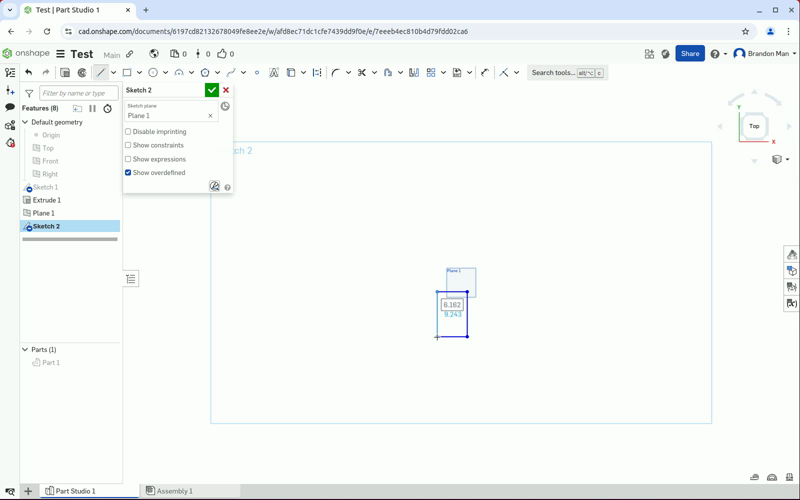
click(437, 336)
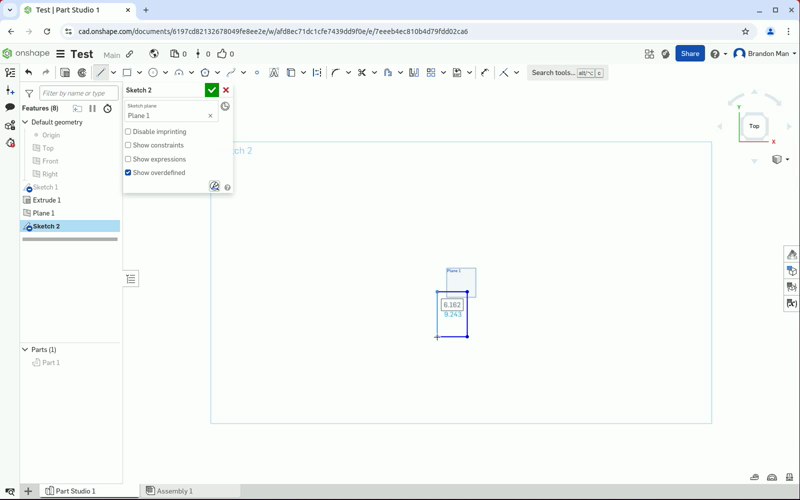
key(esc)
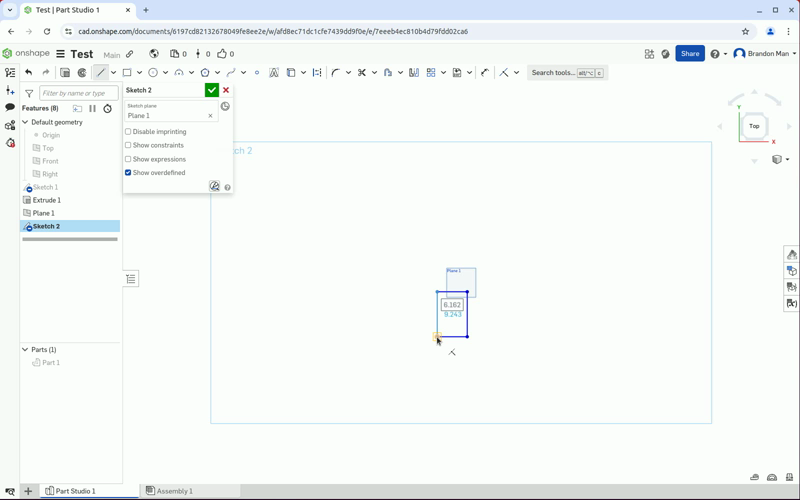
mouse_move(440, 333)
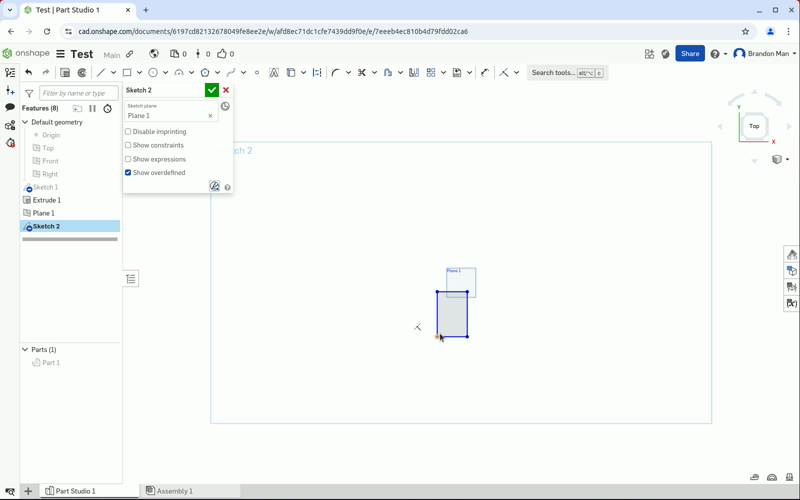
scroll(6)
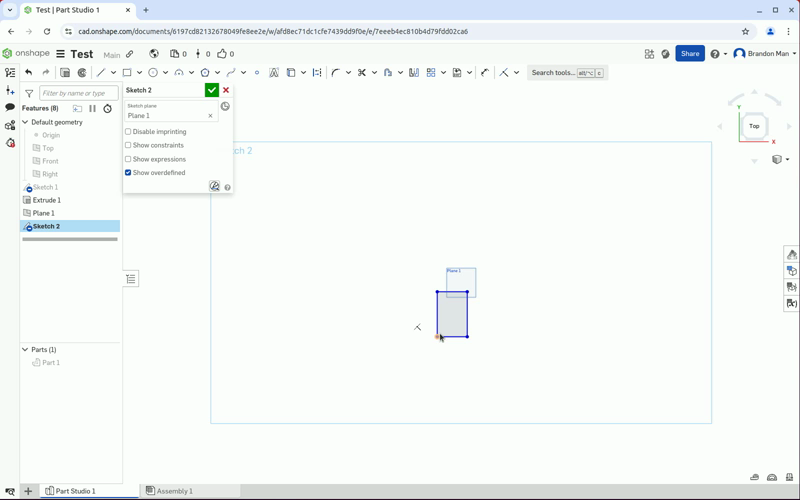
scroll(6)
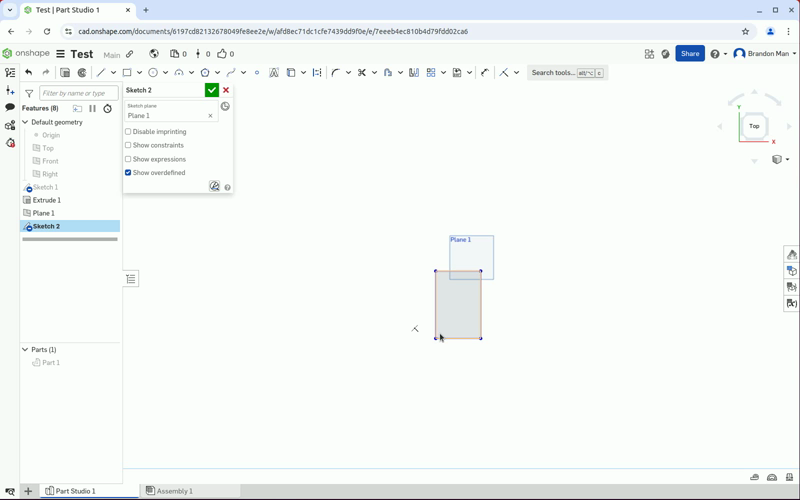
scroll(6)
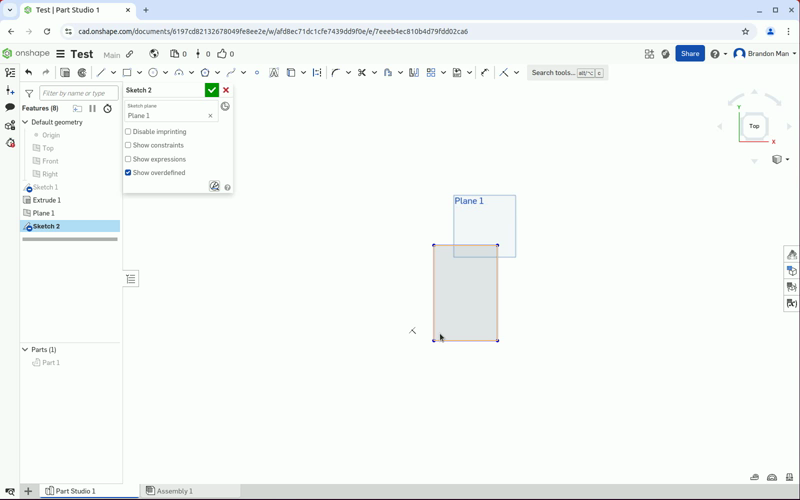
scroll(6)
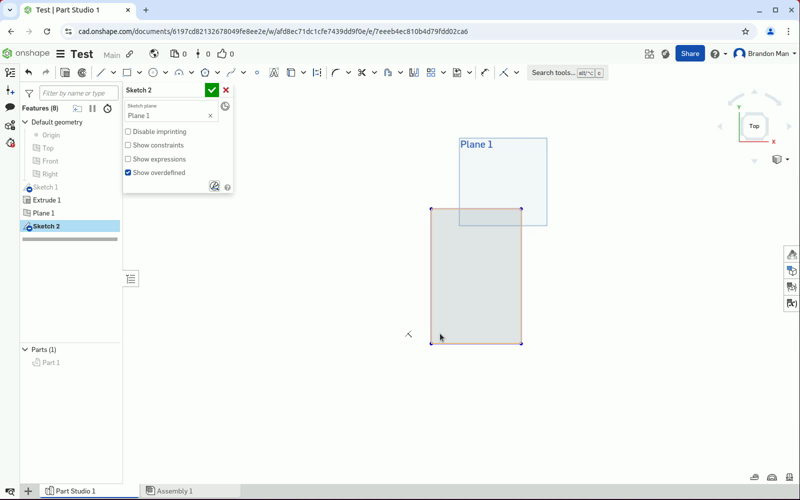
scroll(6)
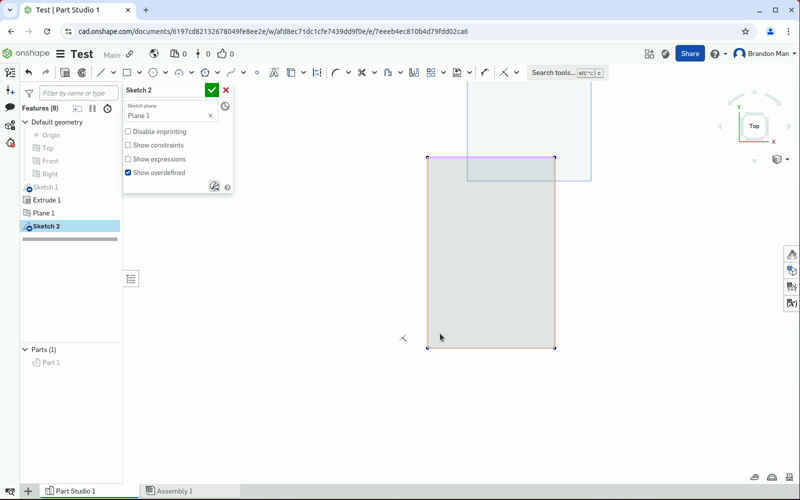
scroll(6)
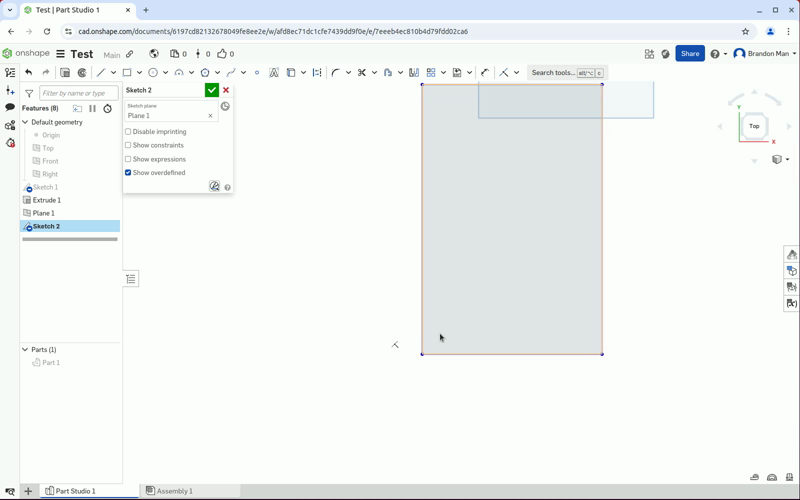
scroll(6)
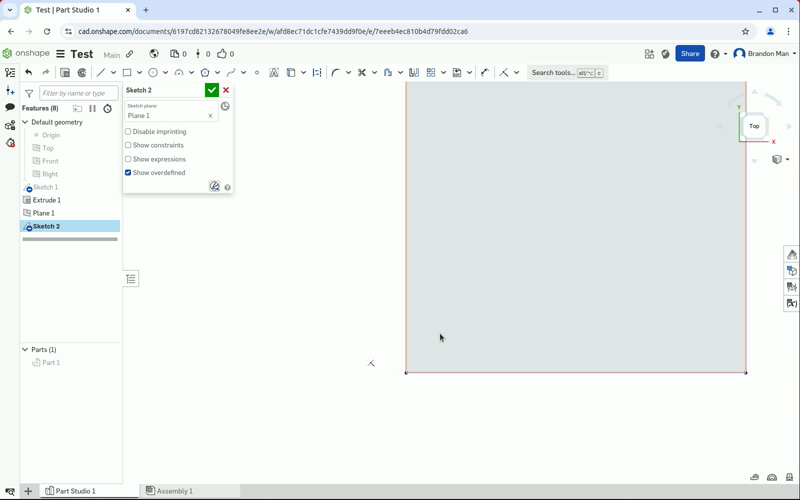
click(440, 333)
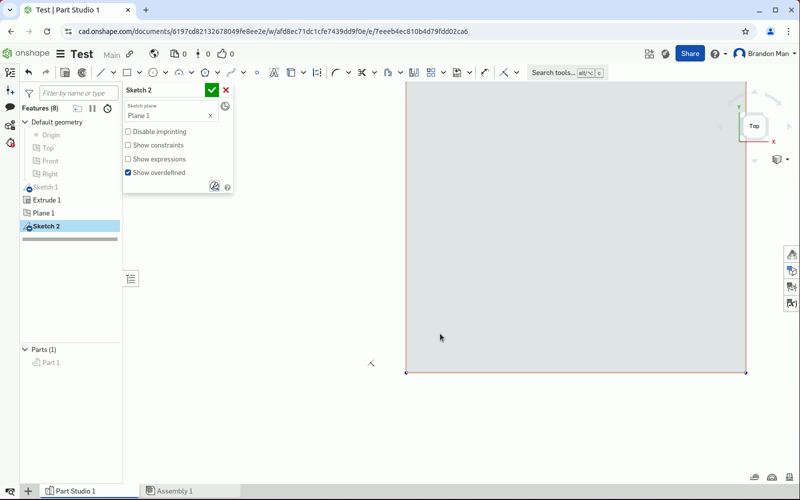
scroll(-6)
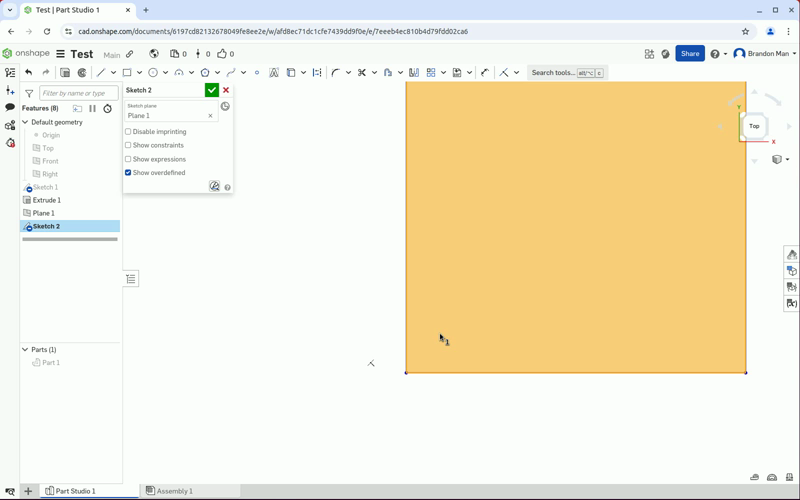
scroll(-6)
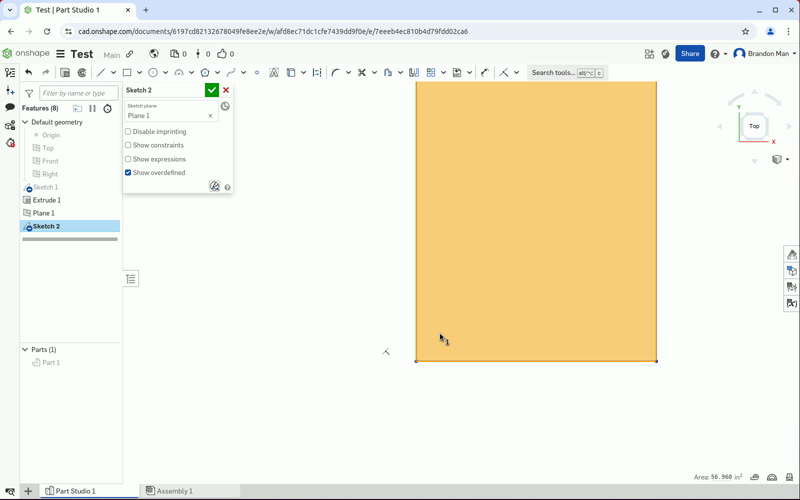
scroll(-6)
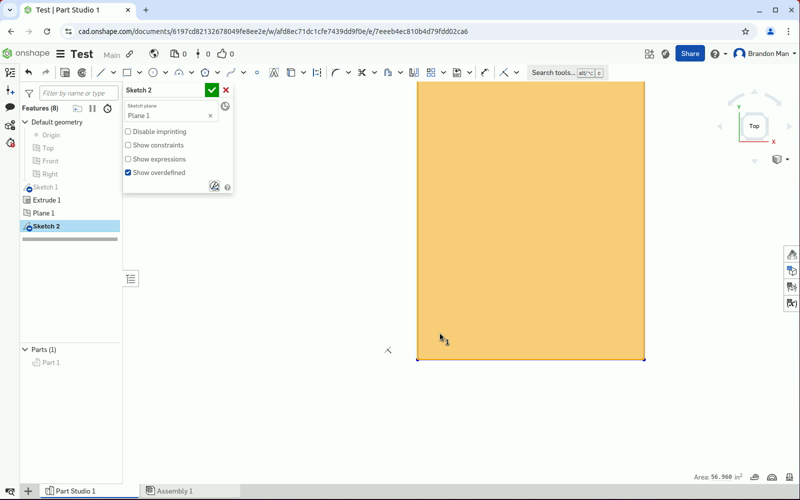
scroll(-6)
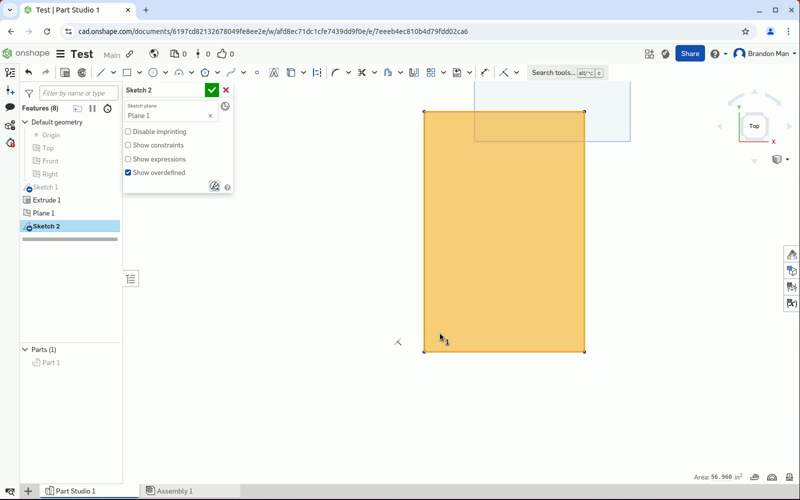
scroll(-6)
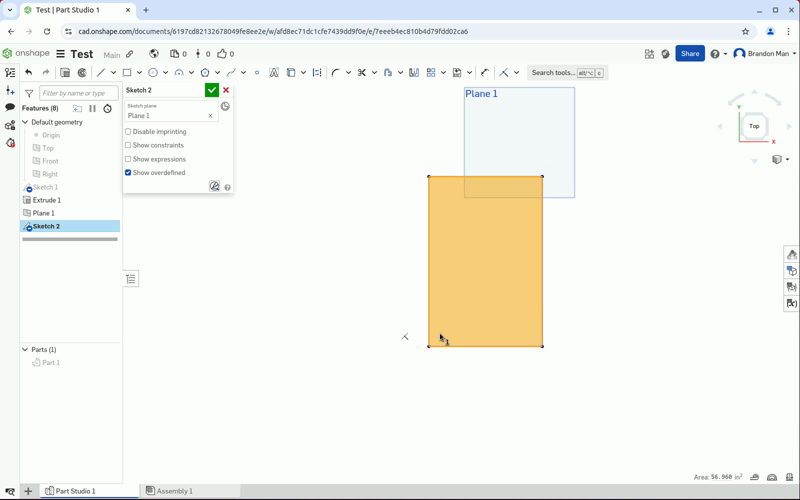
scroll(-6)
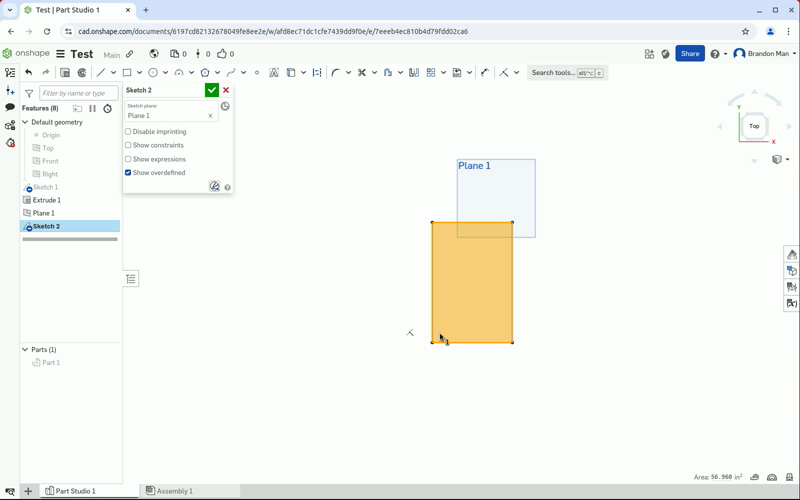
scroll(-6)
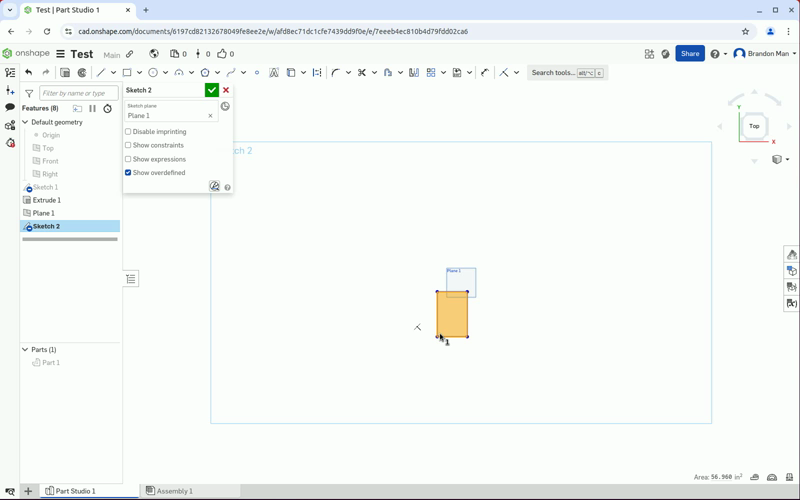
mouse_move(73, 352)
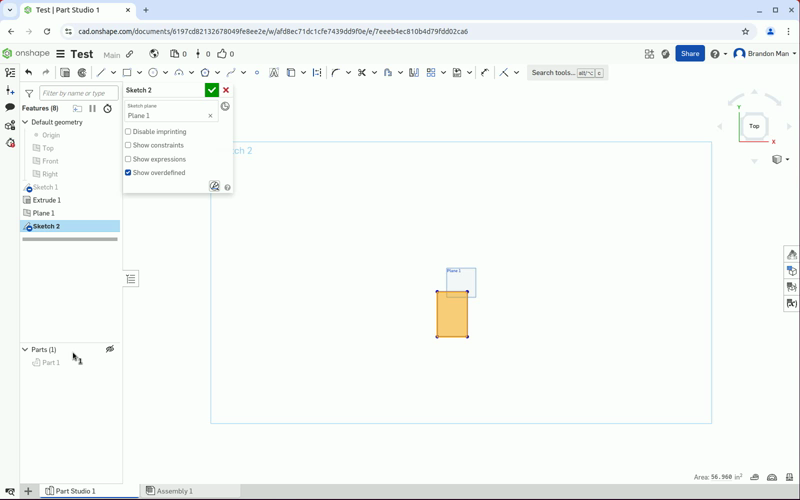
key(shift+y)
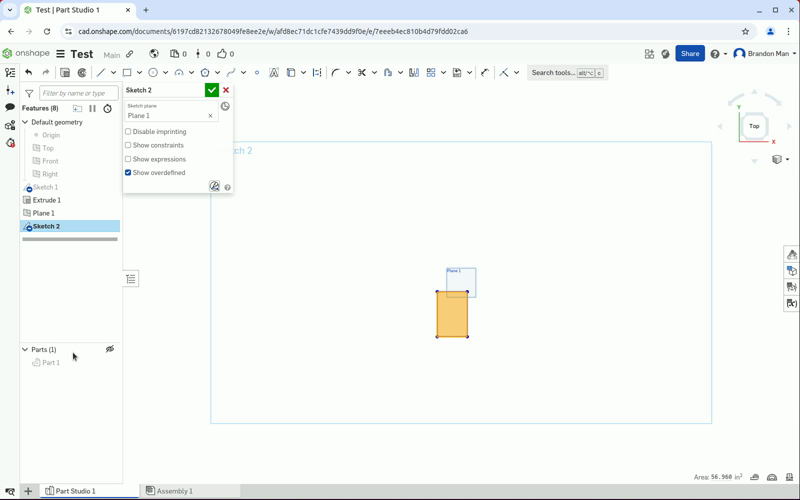
key(shift+e)
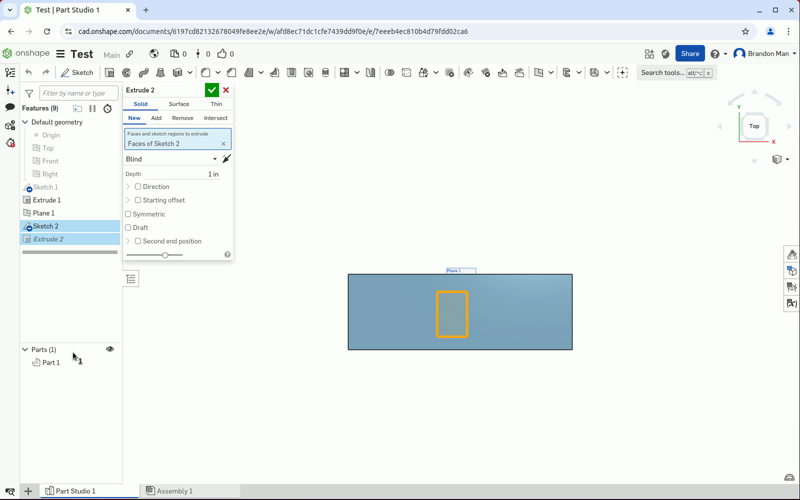
mouse_move(143, 106)
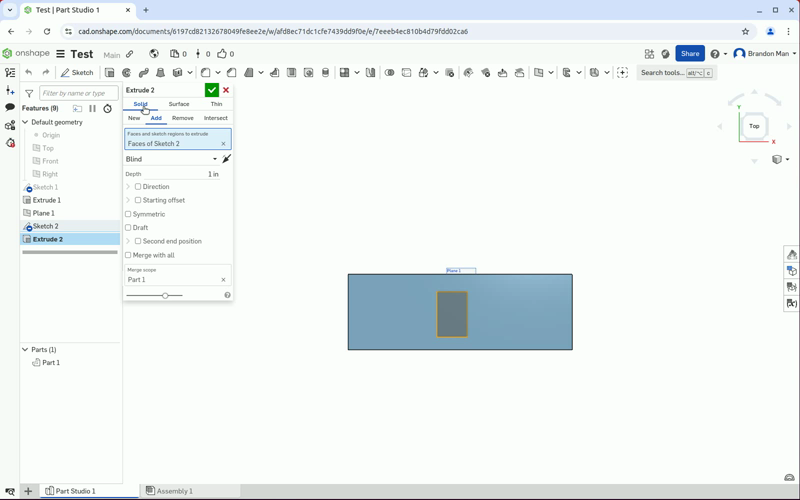
click(143, 106)
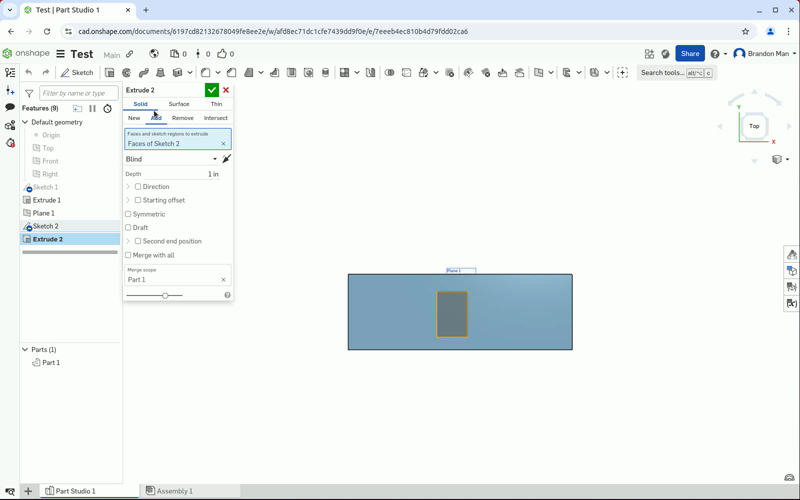
mouse_move(186, 120)
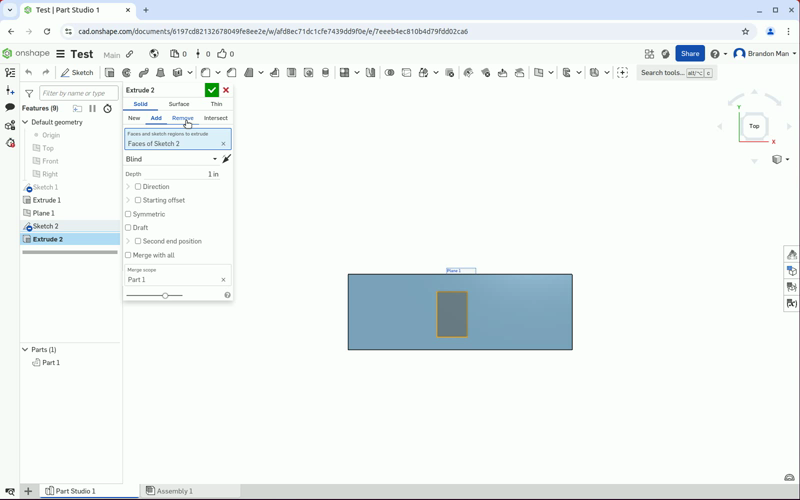
click(186, 120)
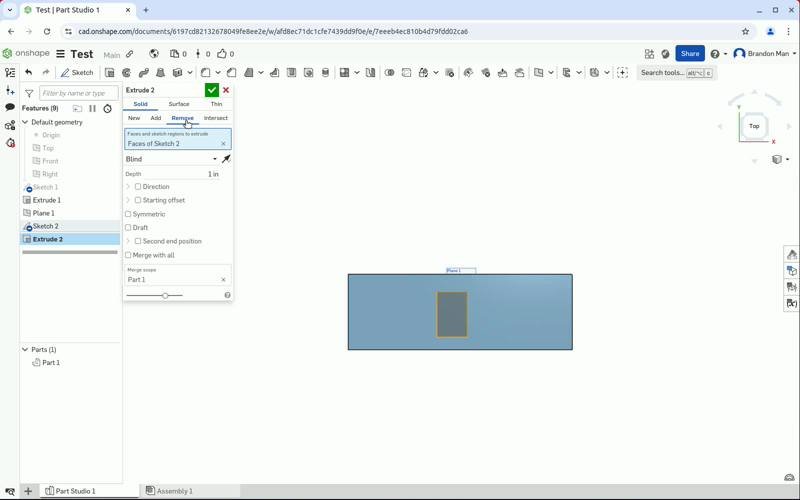
key(tab, 4)
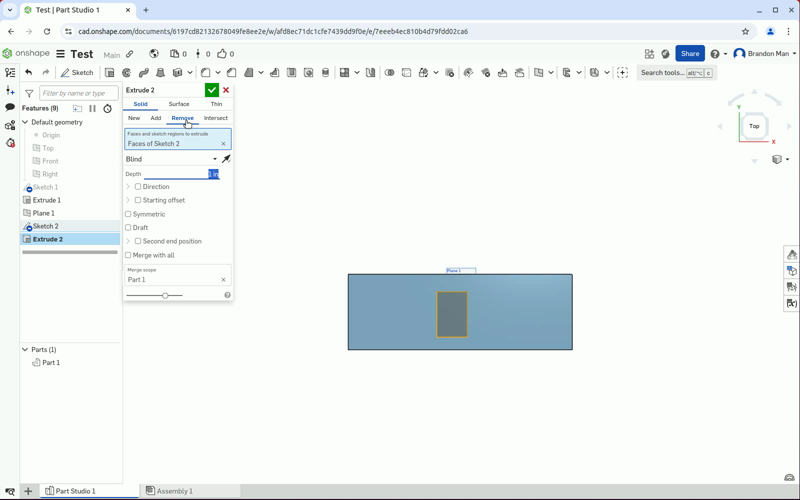
text(0.963)
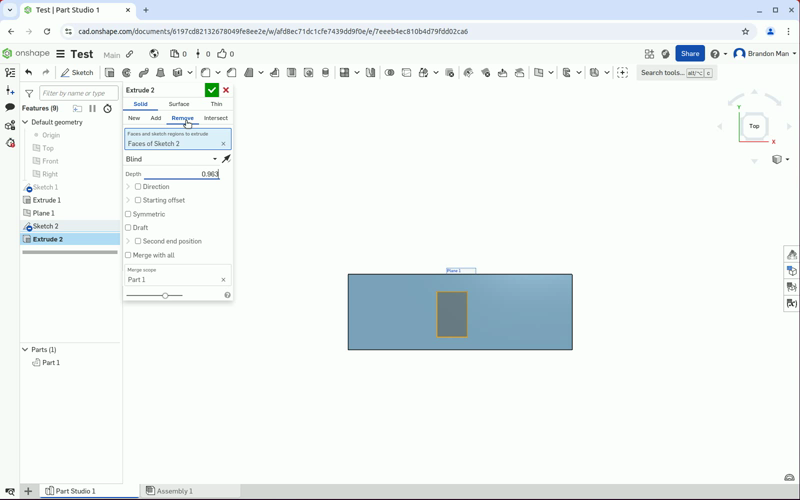
key(tab, 6)
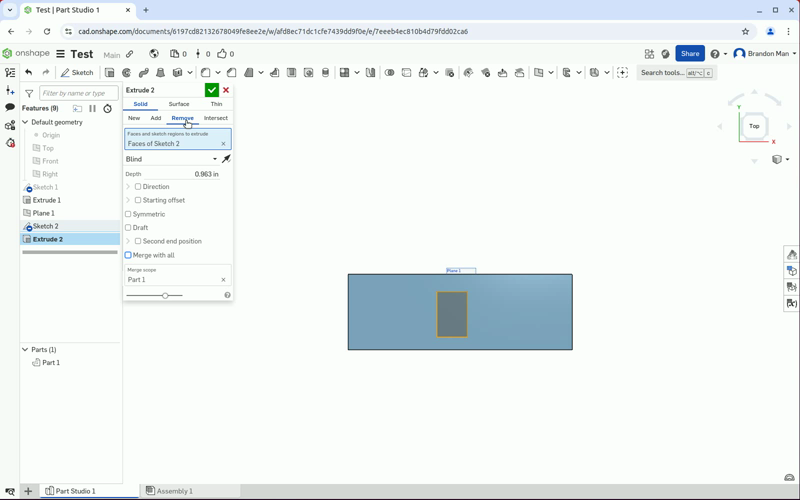
key(space)
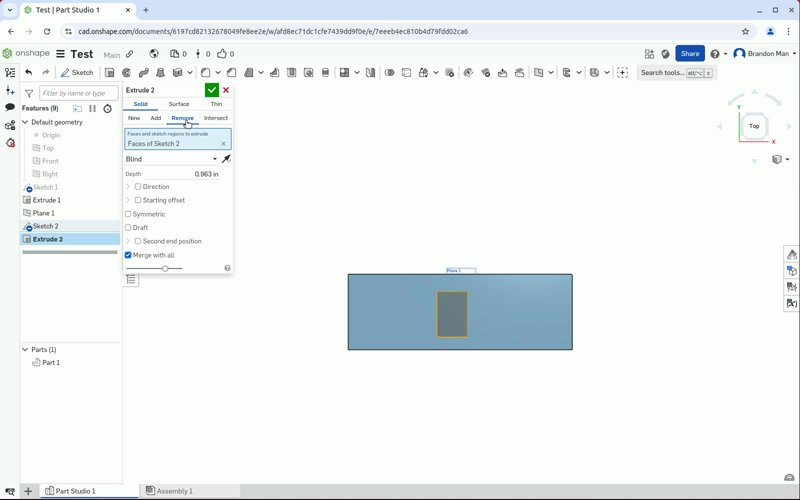
key(enter)
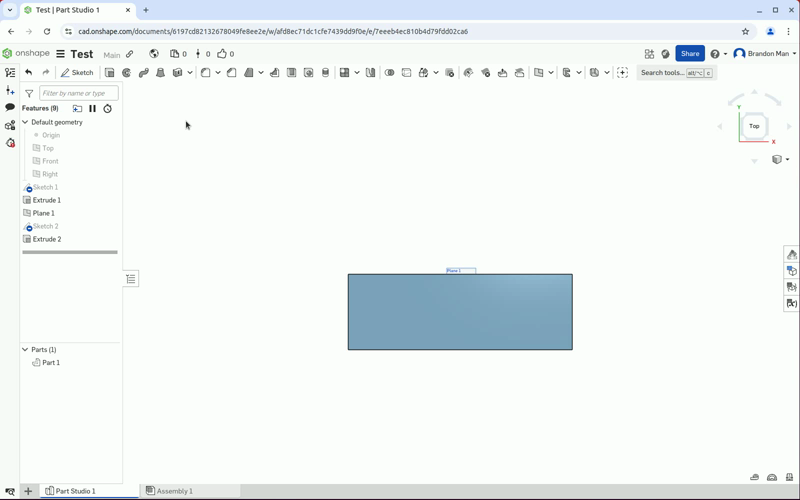
key(shift+h)
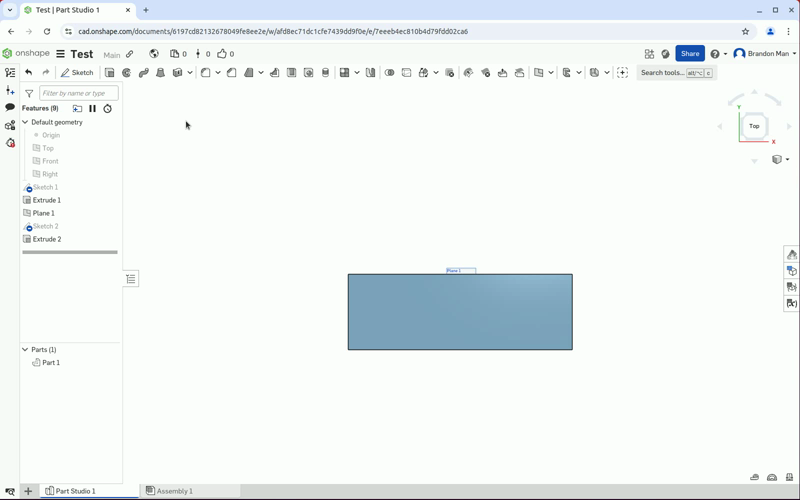
key(shift+h)
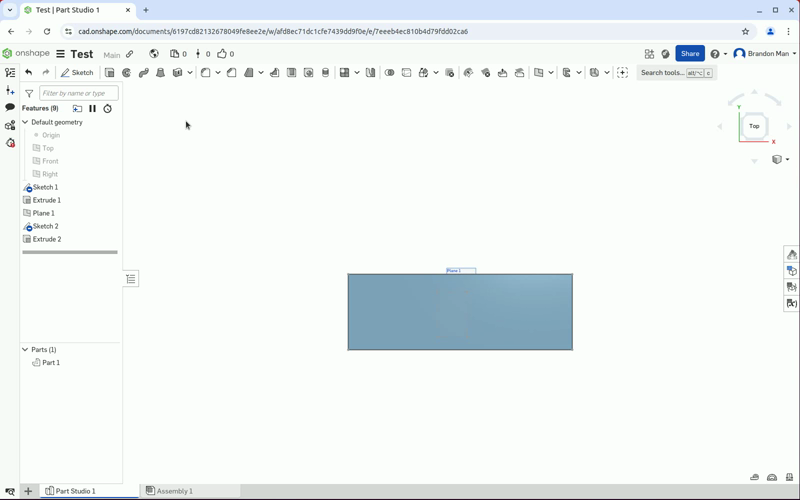
key(shift+7)
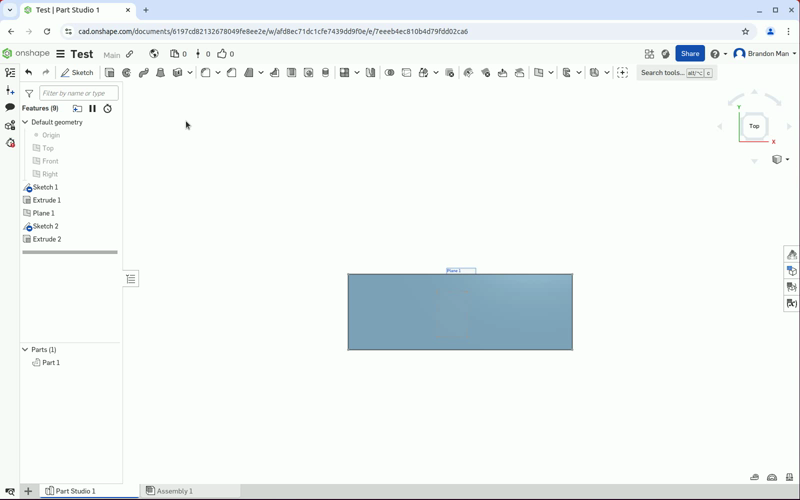
key(up, 3)
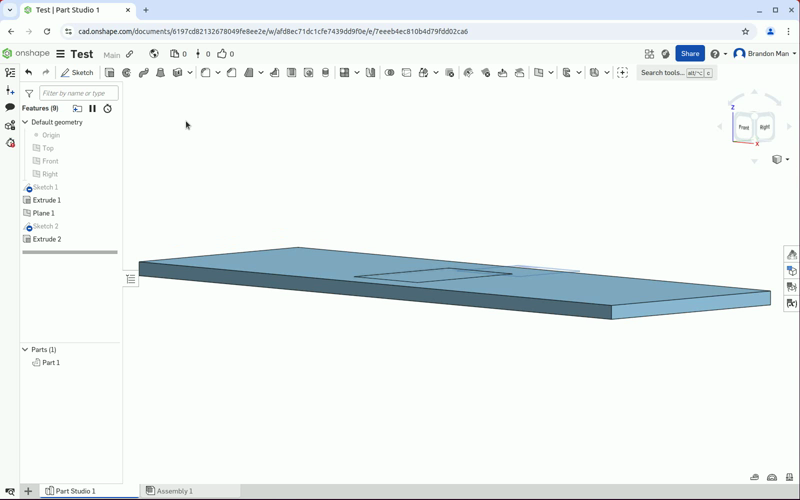
key(left, 3)
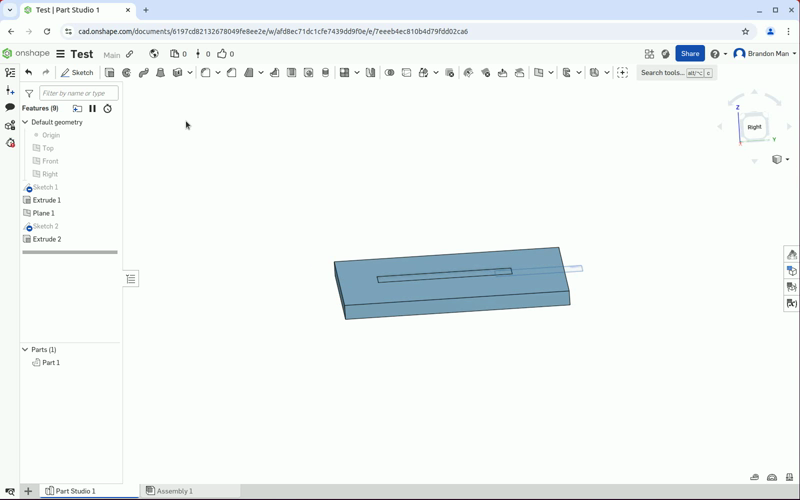
key(right, 3)
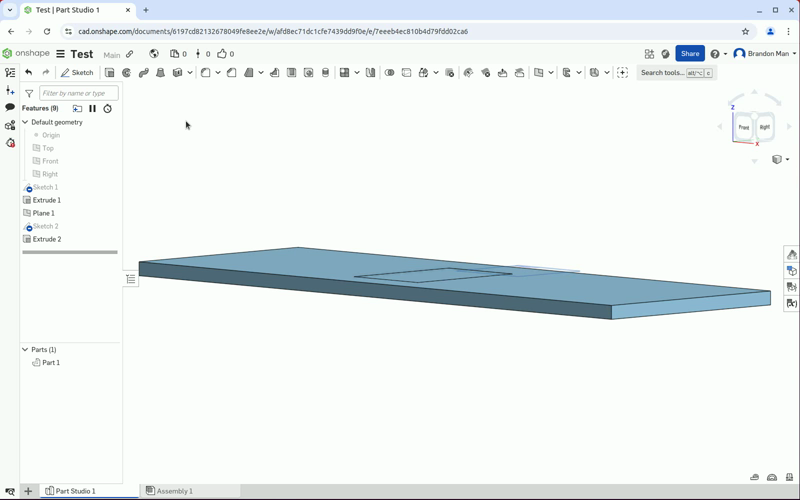
key(down, 3)
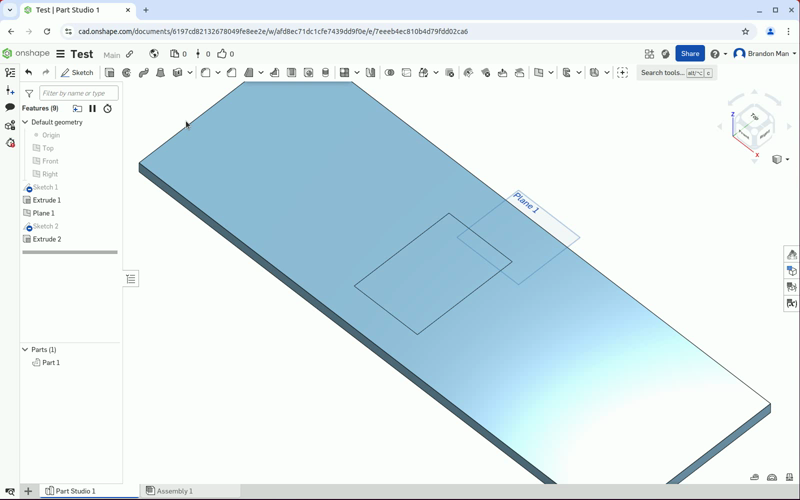
mouse_move(73, 189)
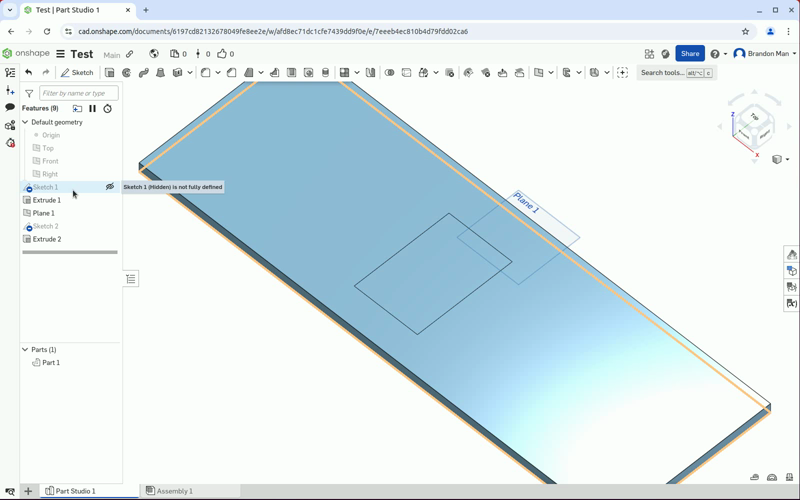
click(73, 189)